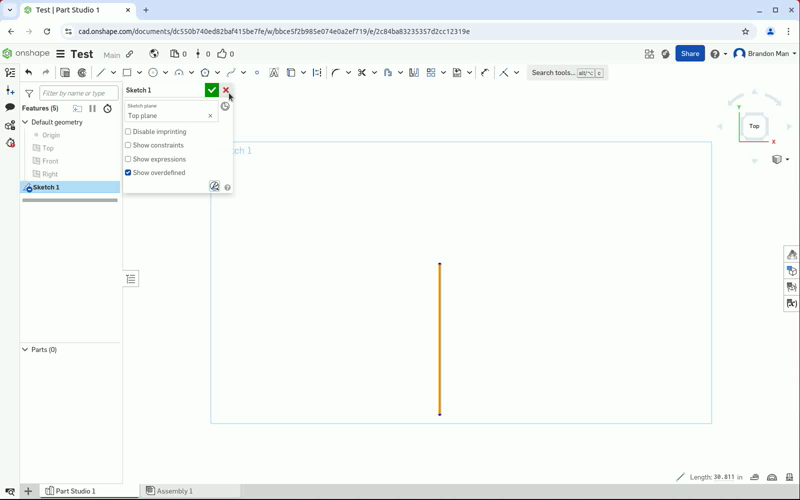
key(shift+h)
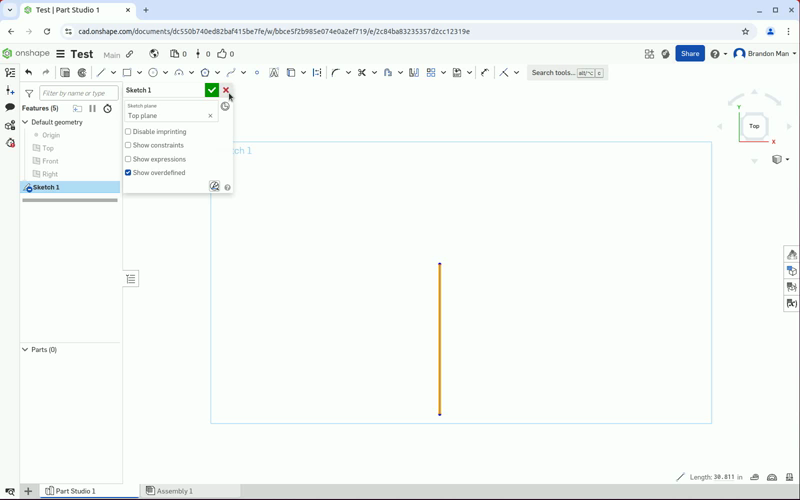
key(shift+s)
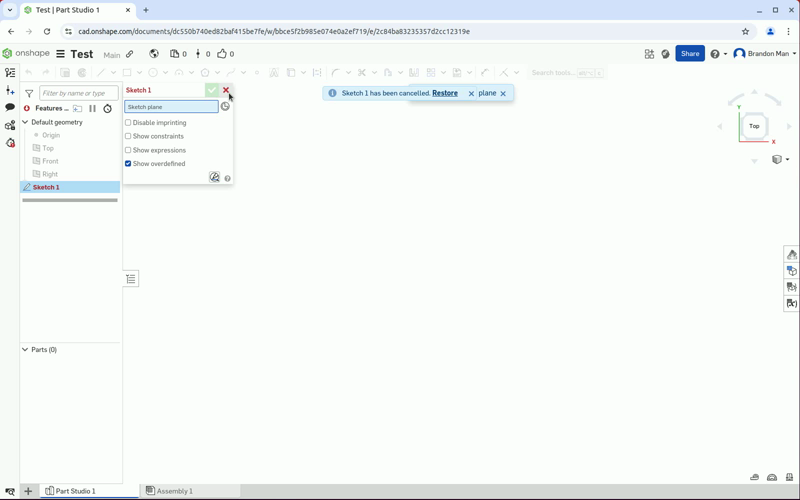
mouse_move(73, 150)
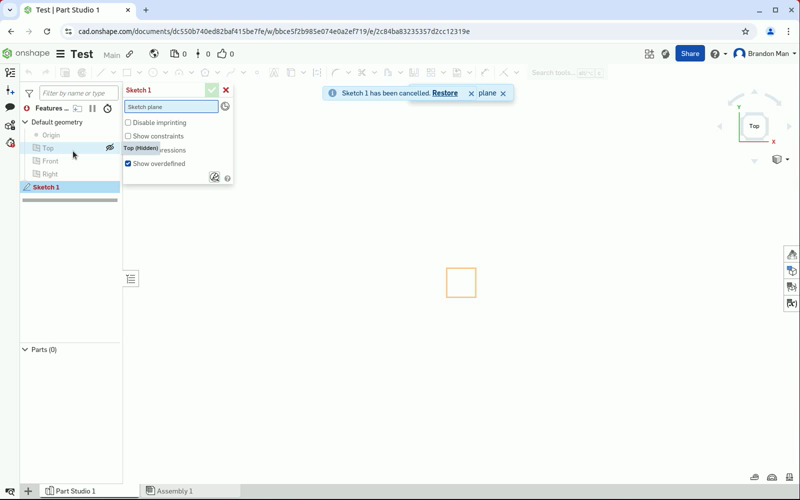
click(73, 150)
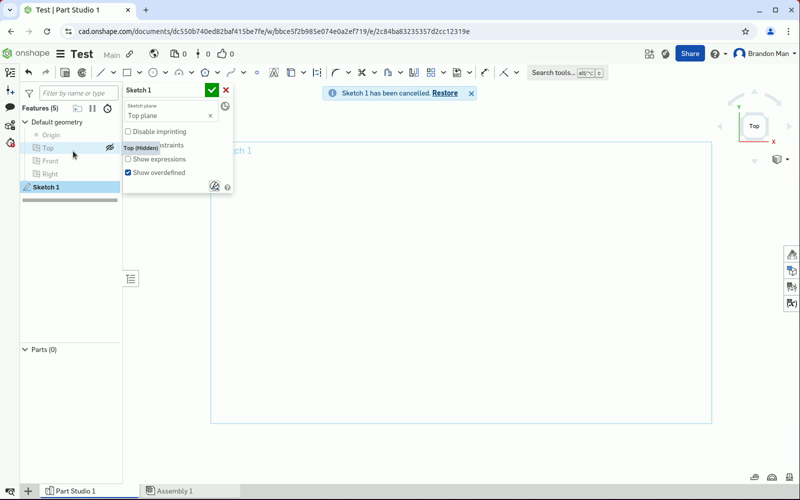
mouse_move(73, 352)
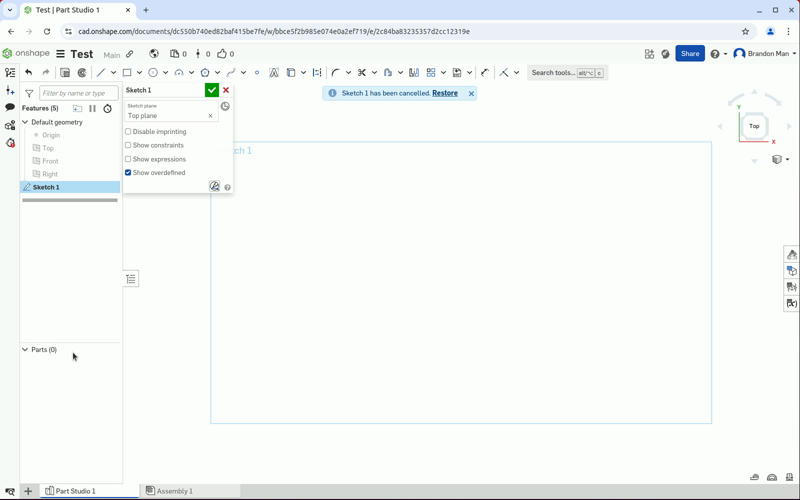
key(y)
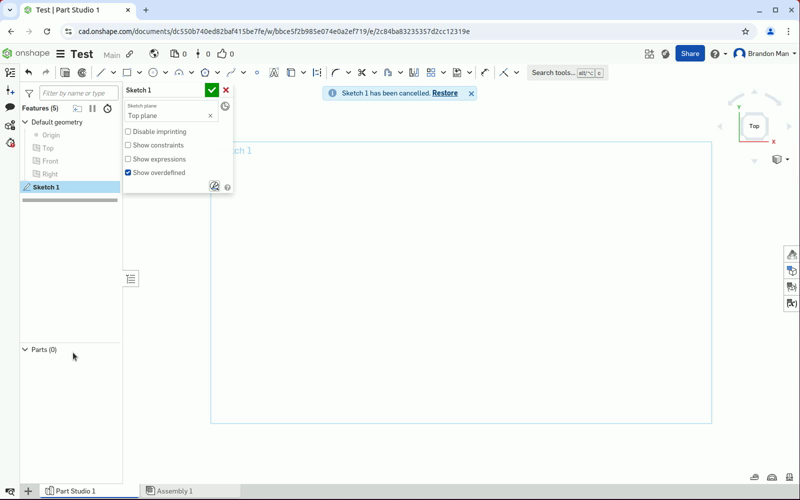
key(c)
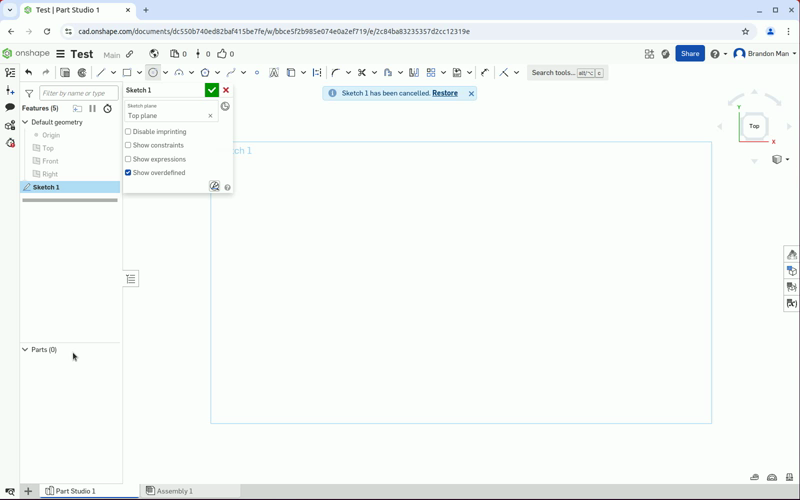
key_down(shift)
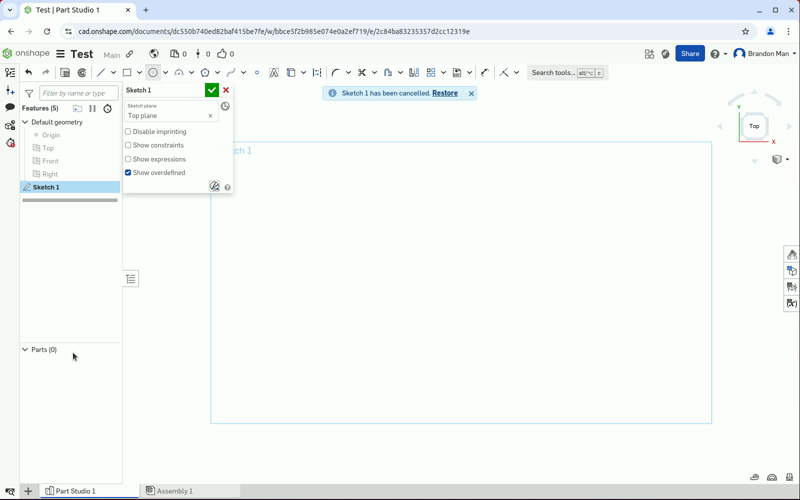
mouse_move(392, 282)
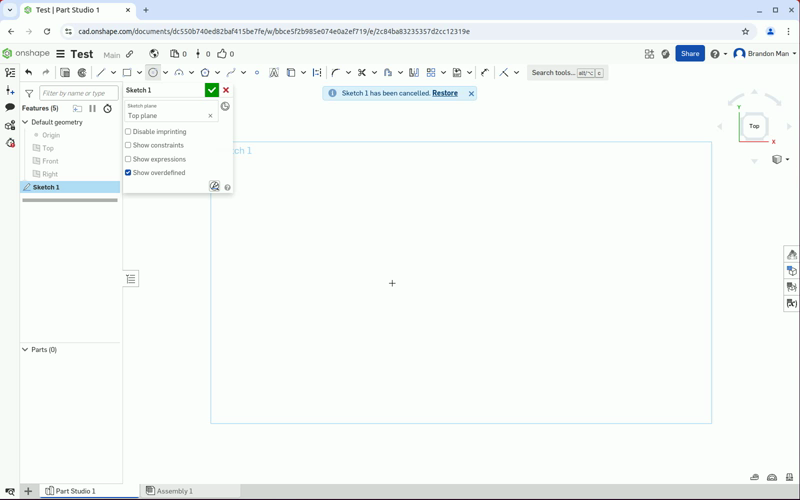
click(392, 282)
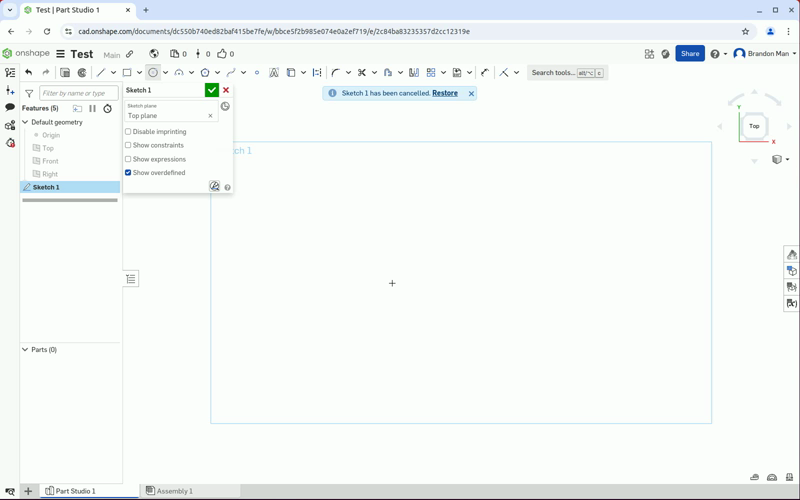
key_up(shift)
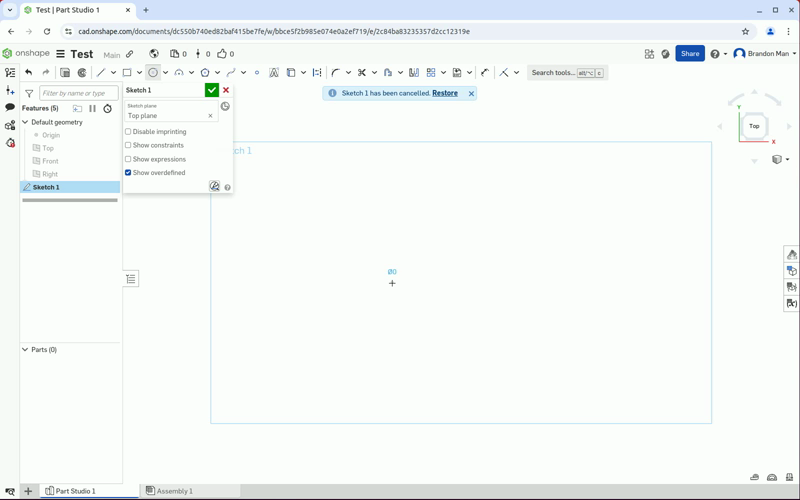
mouse_move(435, 282)
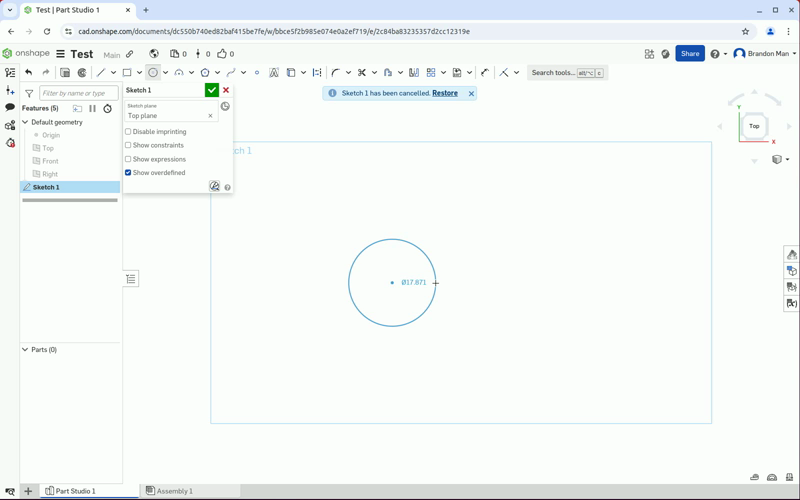
click(435, 282)
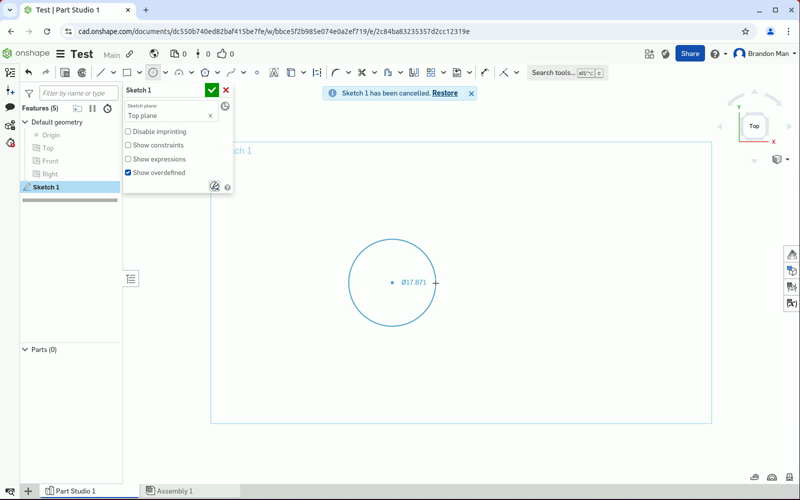
key(esc)
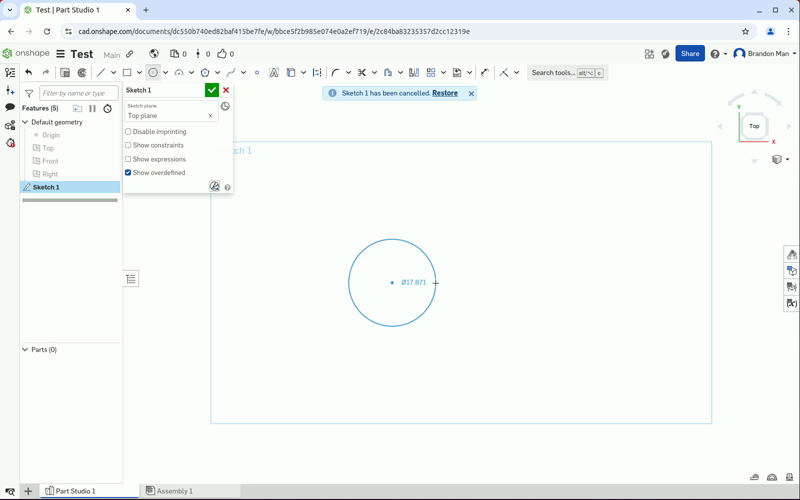
key(c)
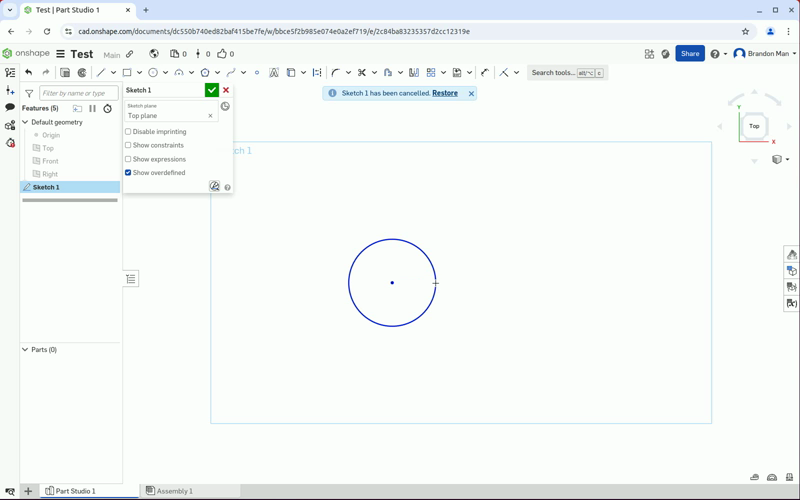
key_down(shift)
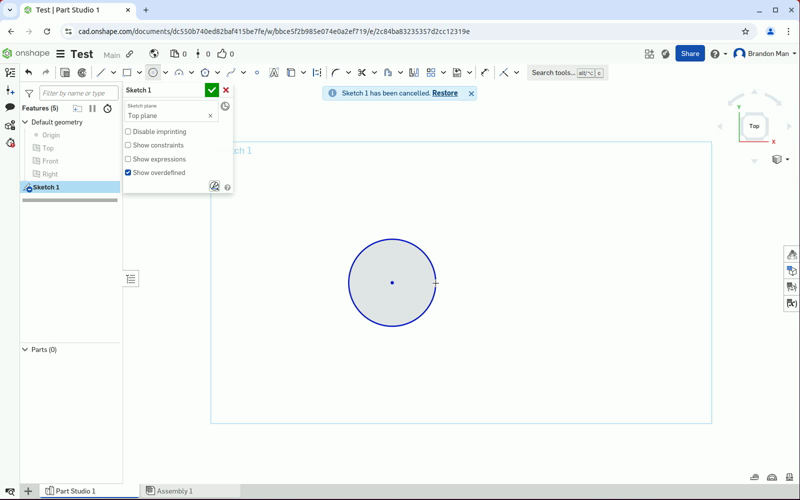
mouse_move(392, 282)
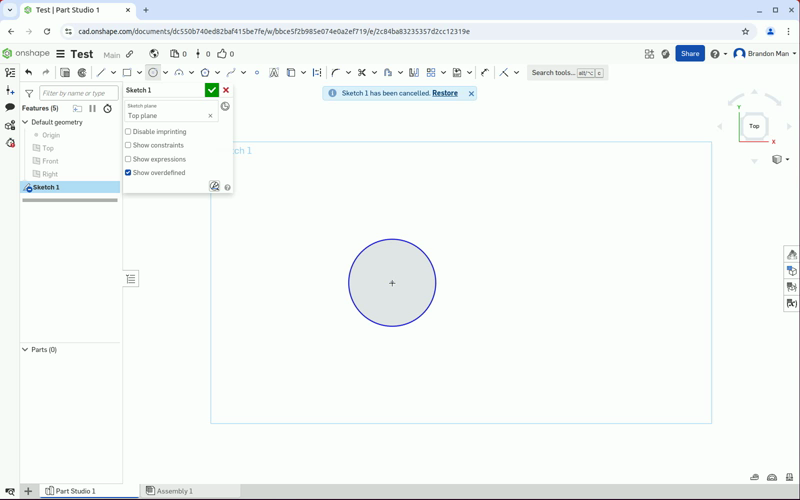
click(392, 282)
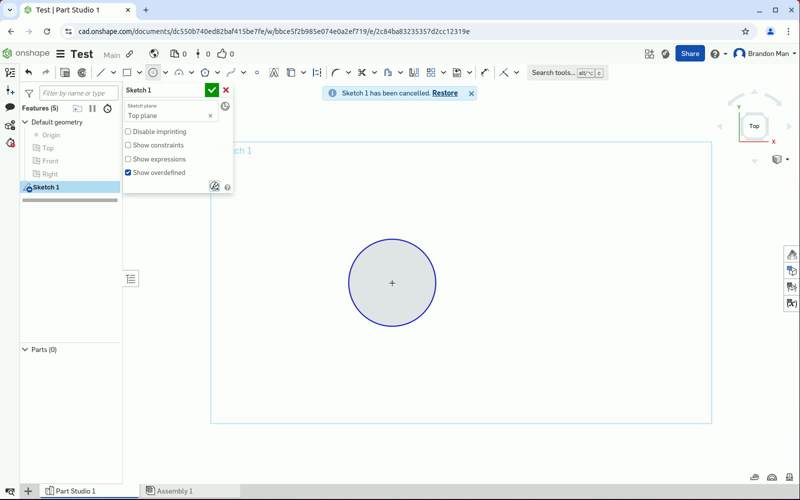
key_up(shift)
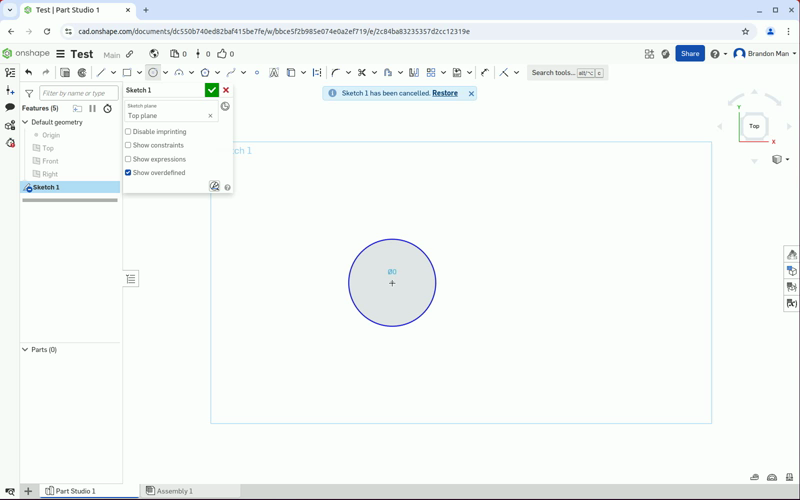
mouse_move(415, 282)
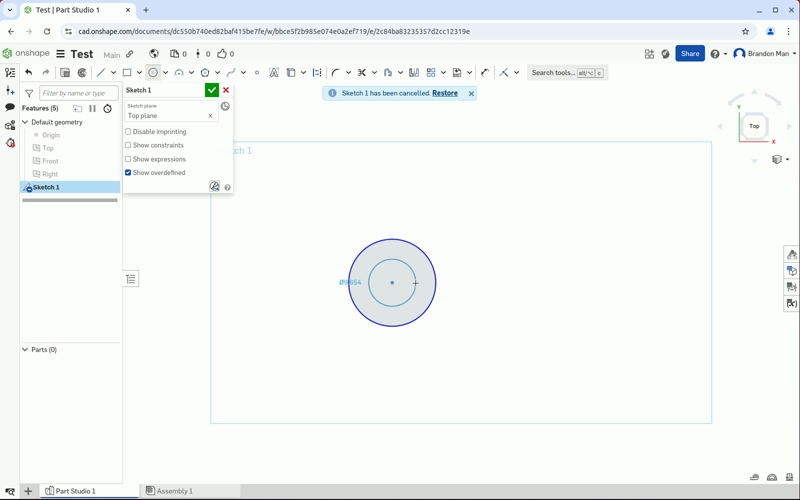
click(415, 282)
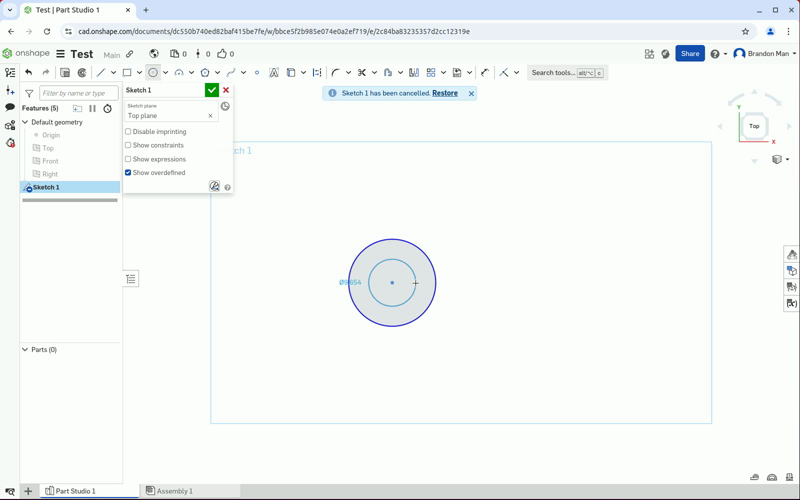
key(esc)
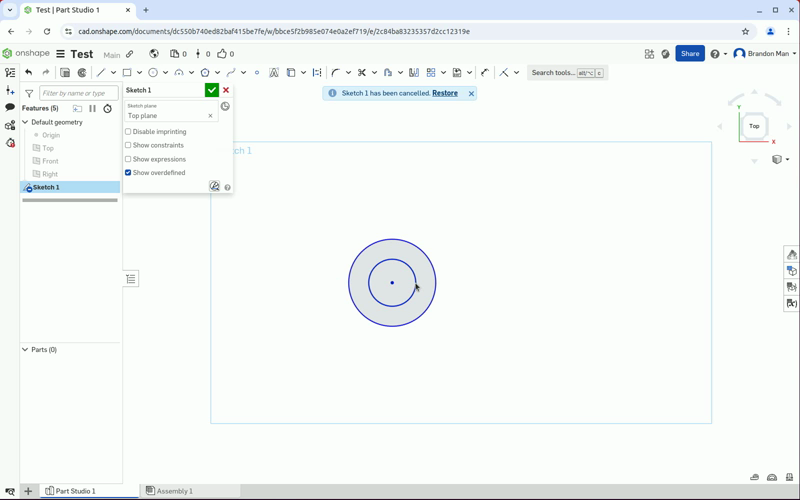
mouse_move(415, 268)
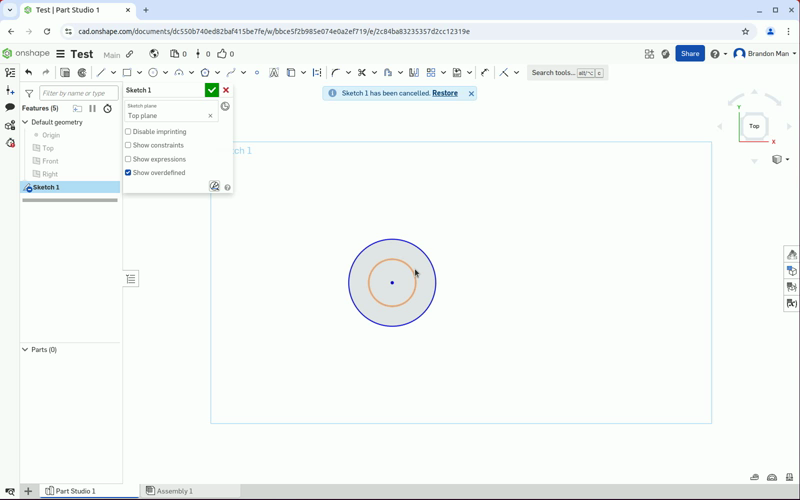
click(415, 268)
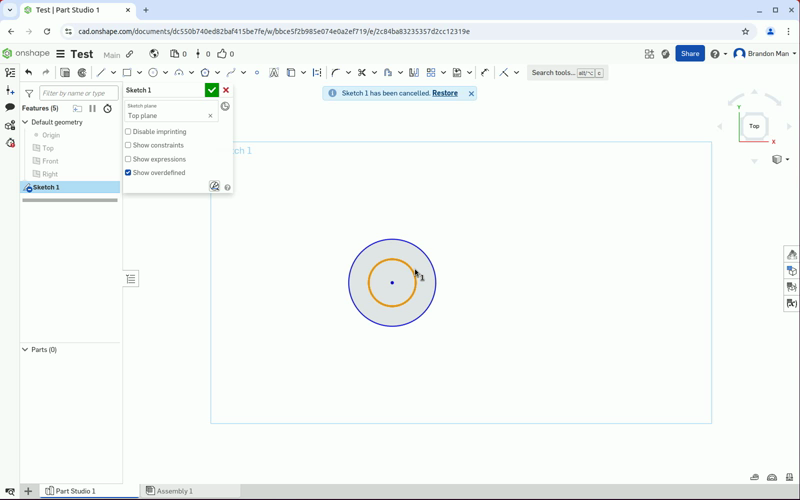
mouse_move(73, 352)
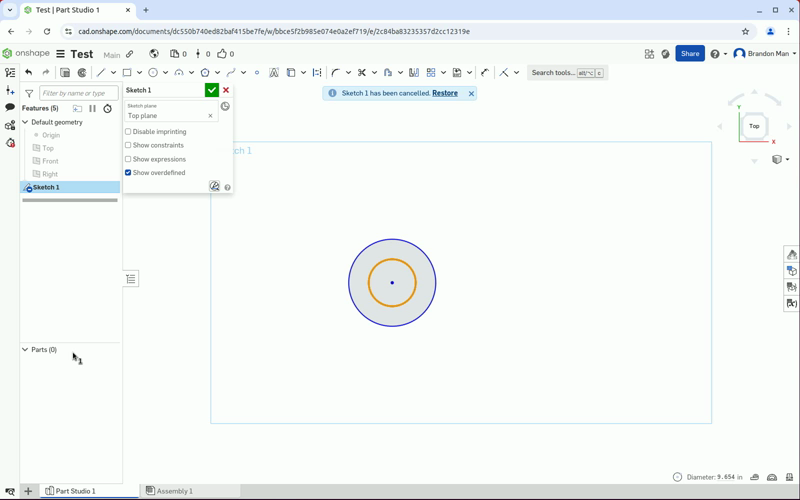
key(shift+y)
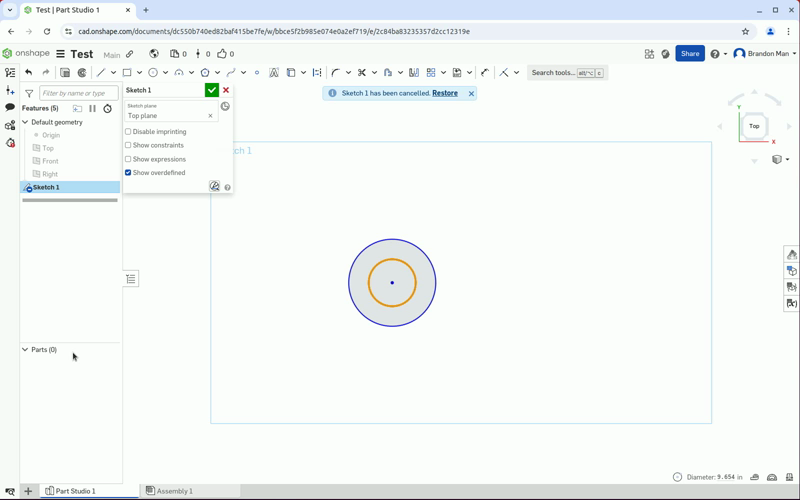
key(shift+e)
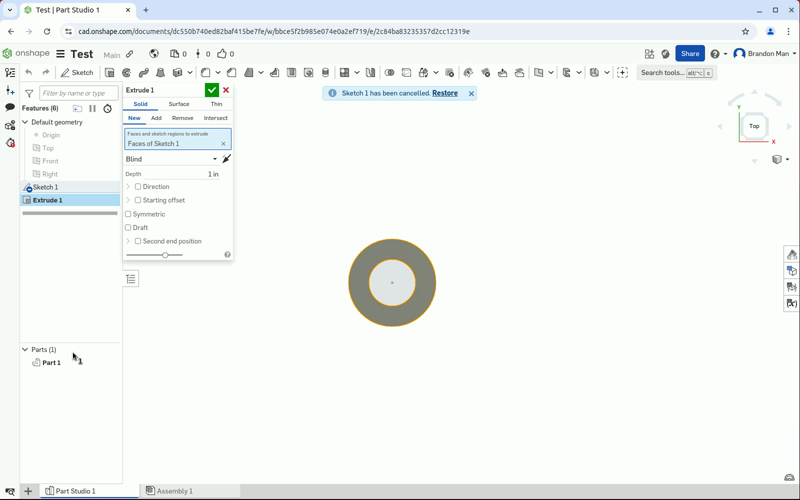
mouse_move(143, 106)
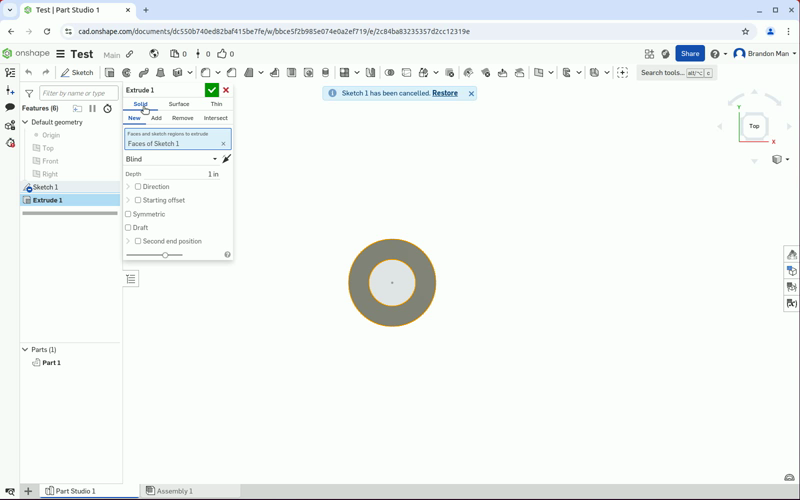
click(143, 106)
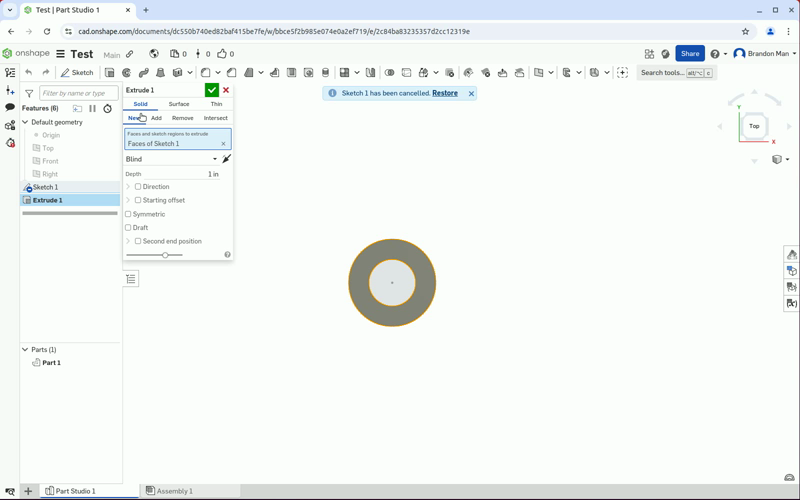
mouse_move(137, 120)
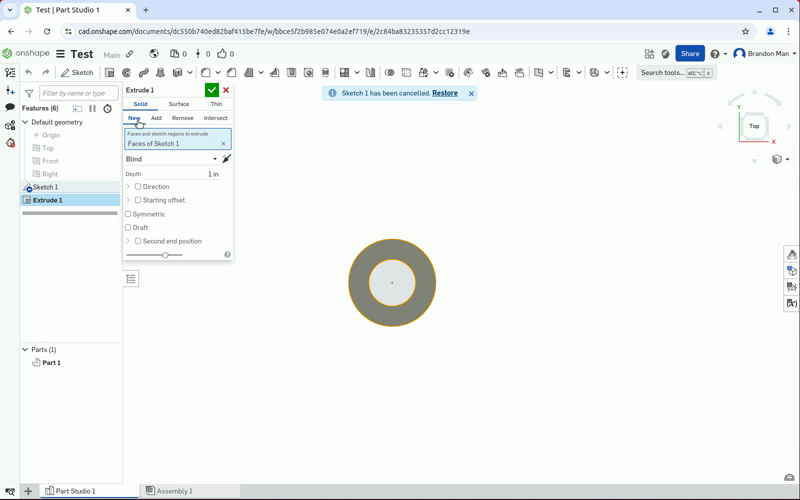
click(137, 120)
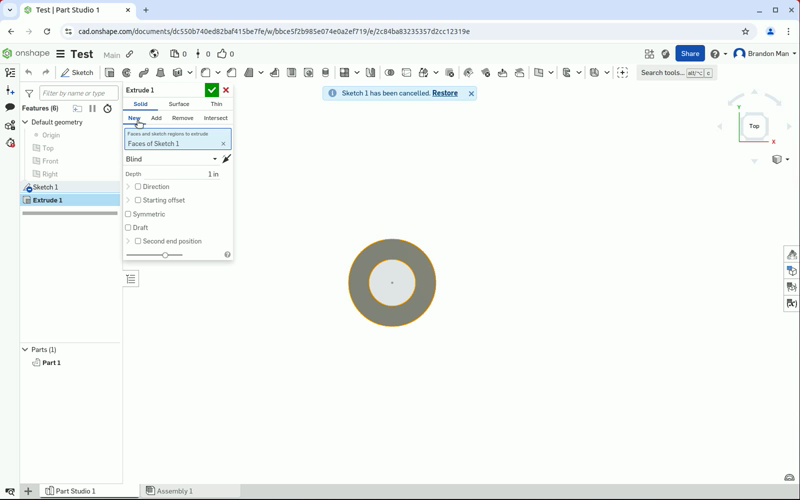
key(tab, 4)
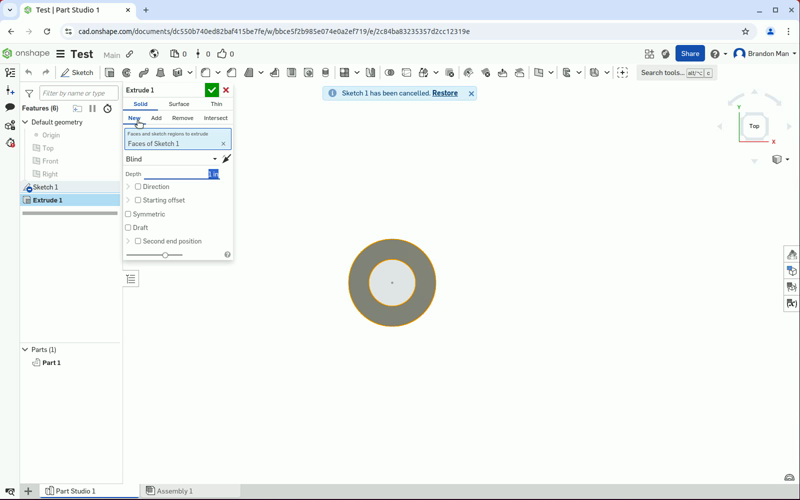
text(15.646)
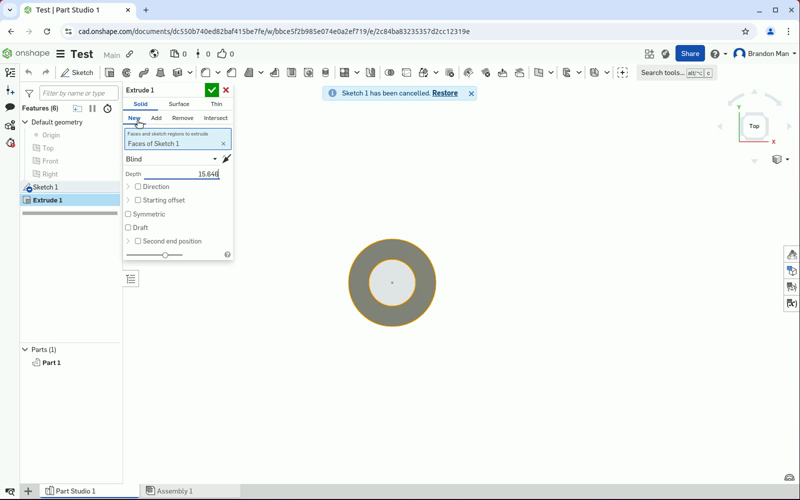
key(enter)
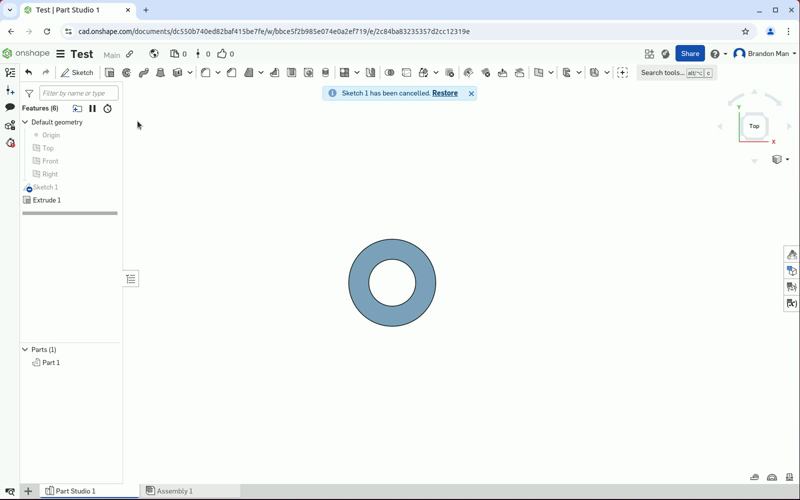
key(shift+h)
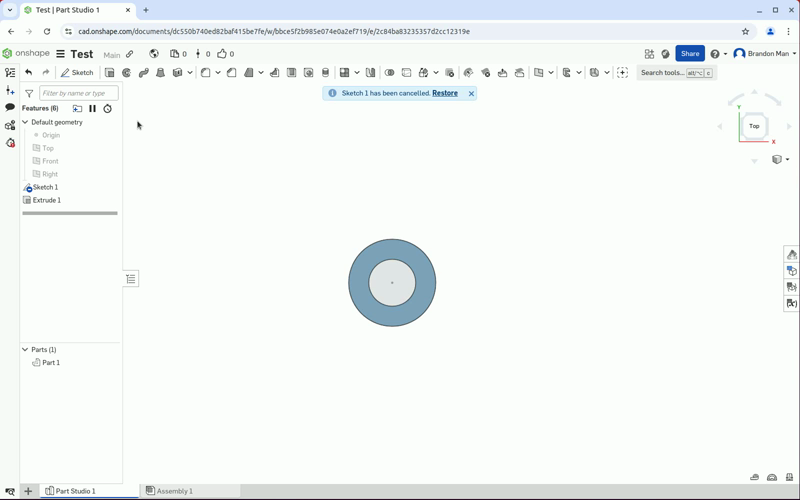
key(shift+h)
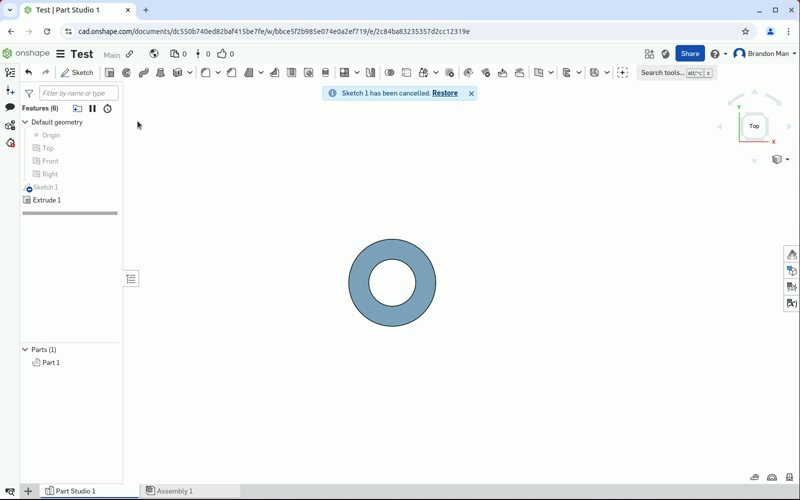
mouse_move(73, 189)
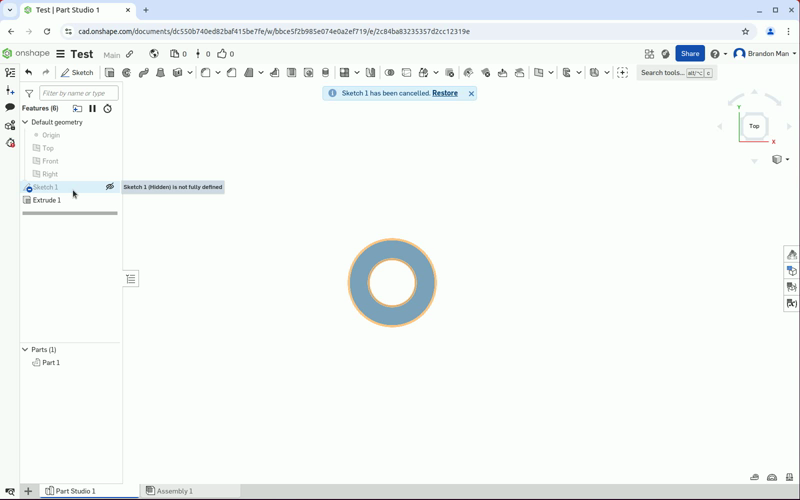
click(73, 189)
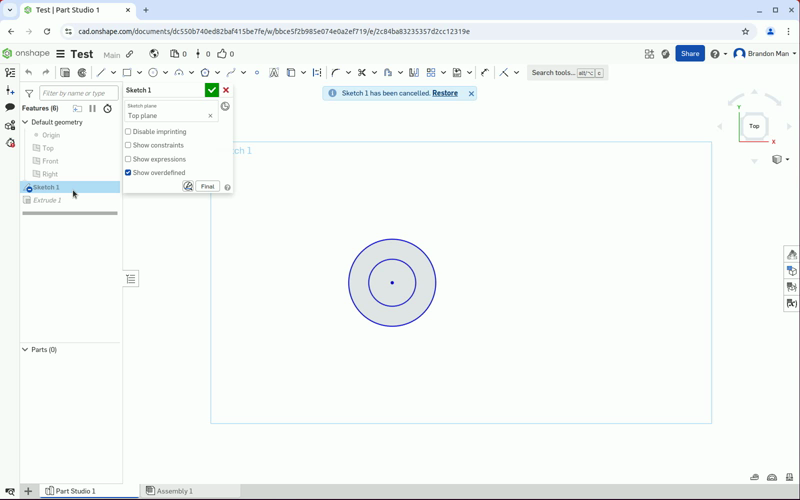
mouse_move(229, 92)
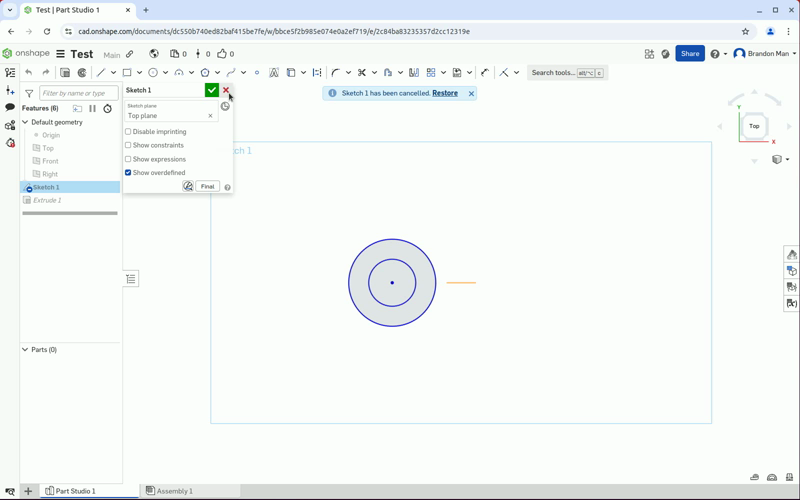
click(229, 92)
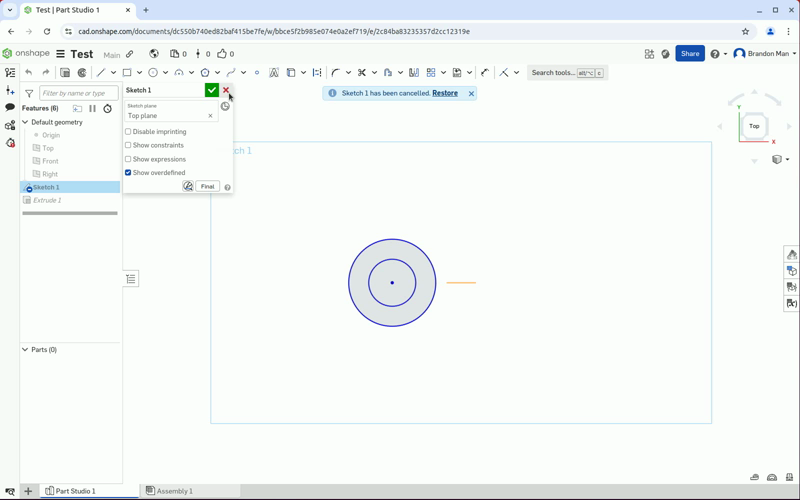
key(shift+s)
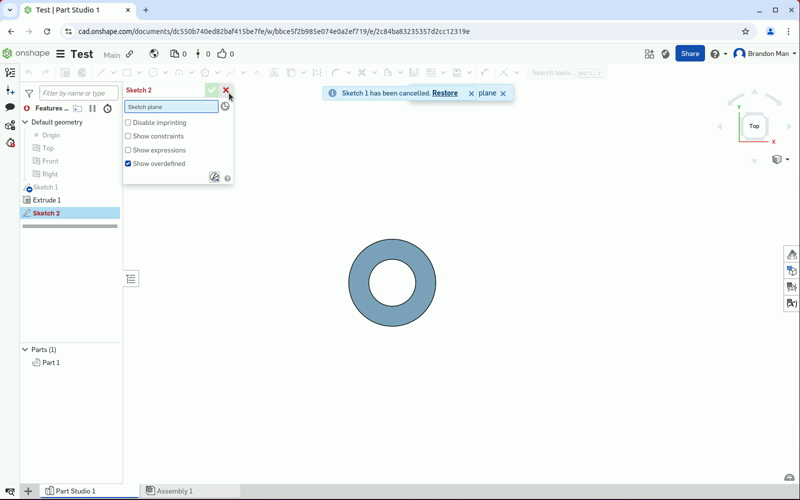
mouse_move(73, 150)
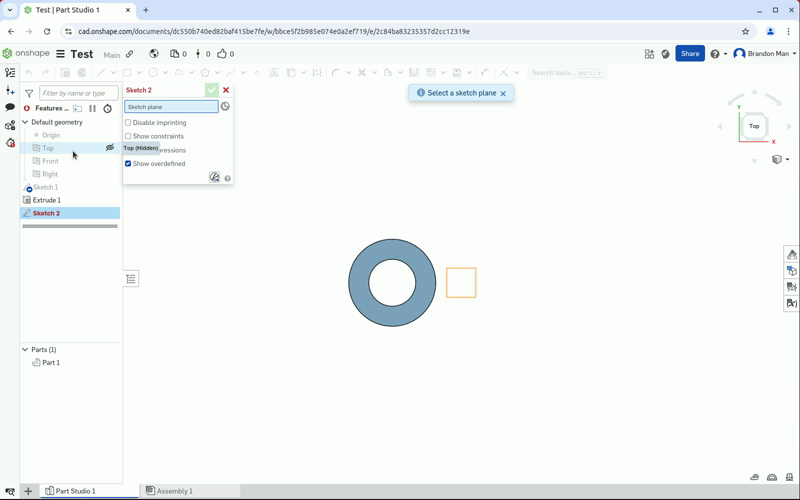
click(73, 150)
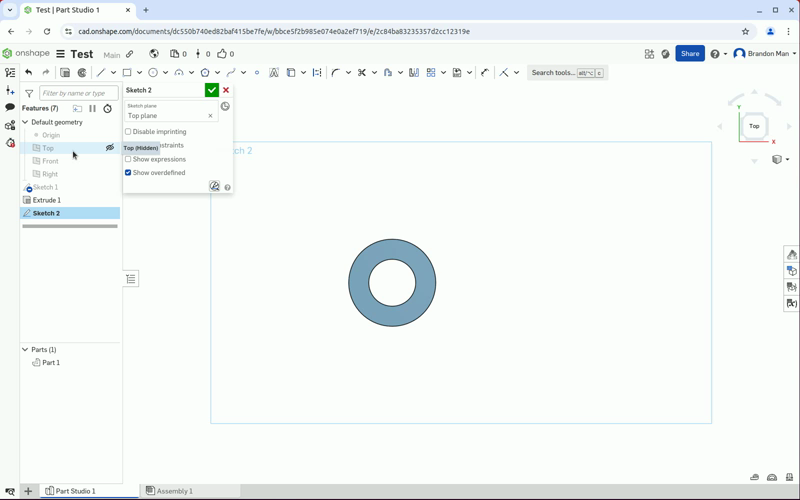
mouse_move(73, 352)
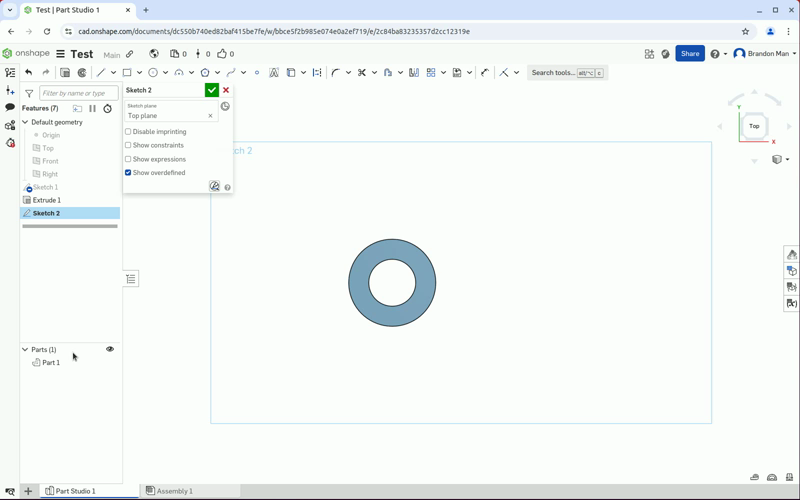
key(y)
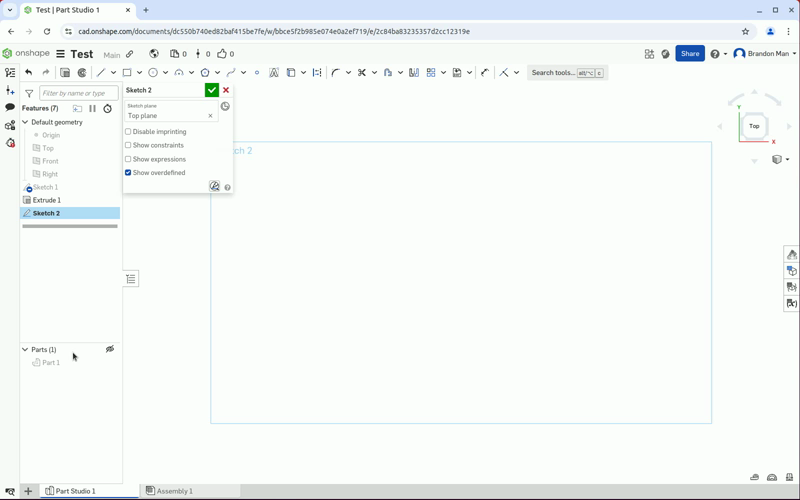
key(l)
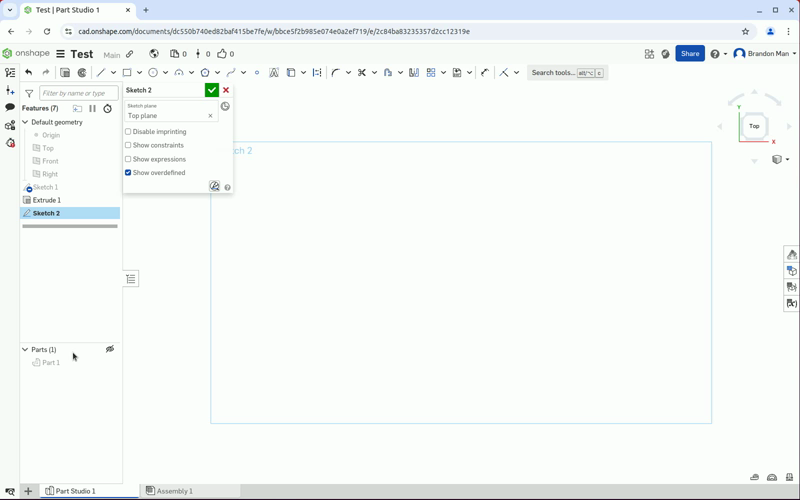
key_down(shift)
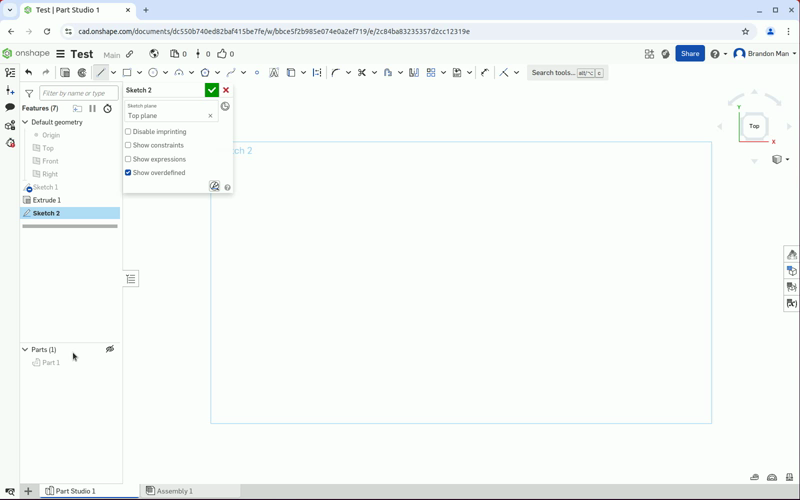
mouse_move(391, 326)
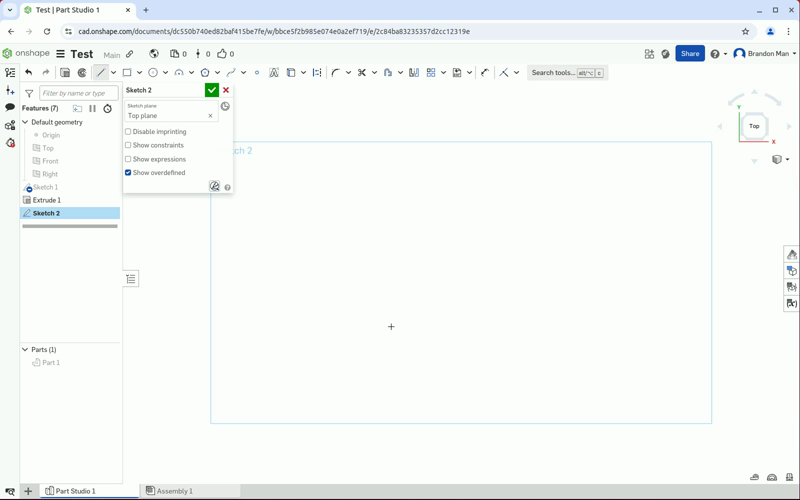
click(391, 326)
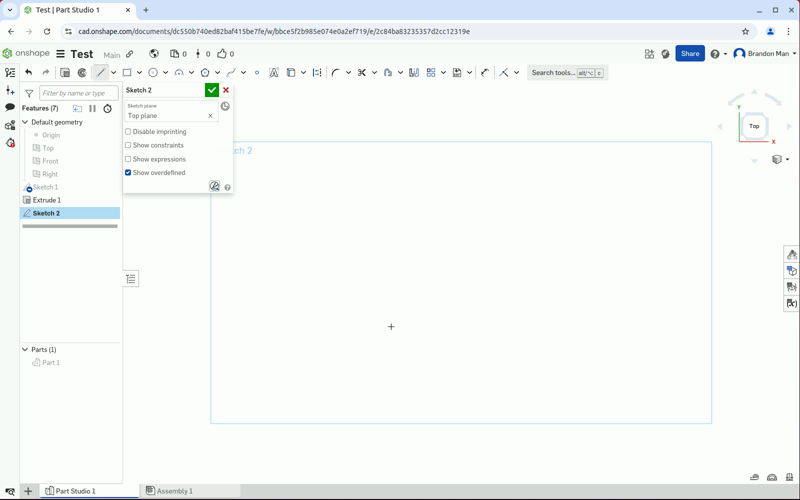
key_up(shift)
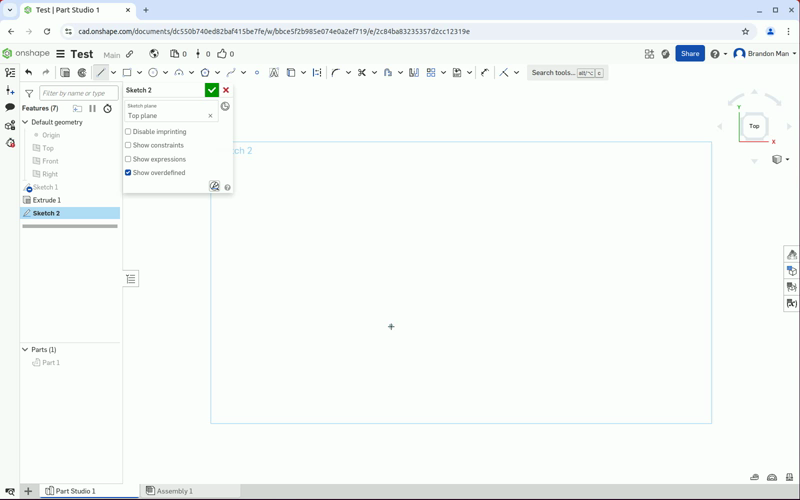
key_down(shift)
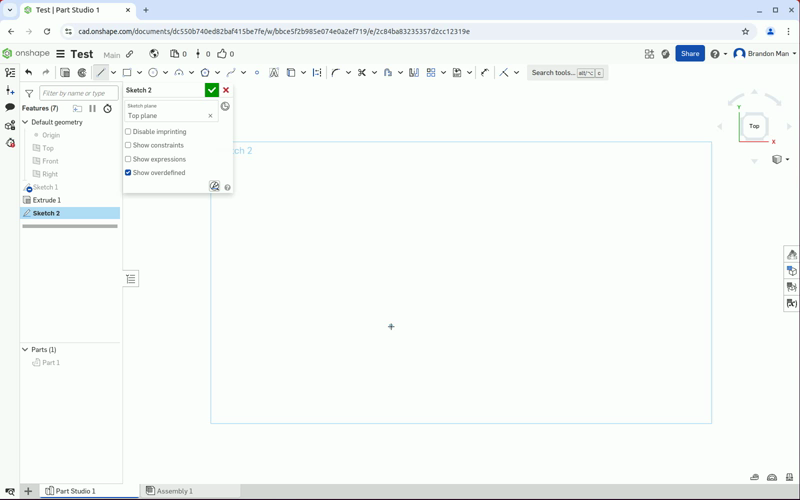
mouse_move(529, 324)
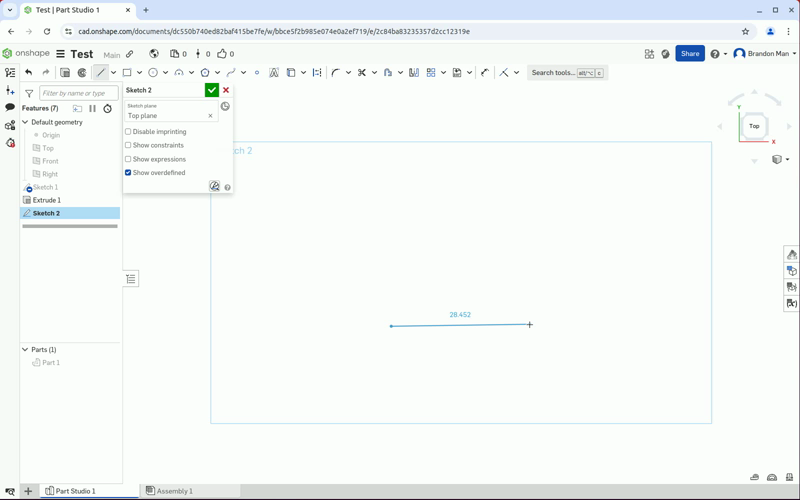
click(529, 324)
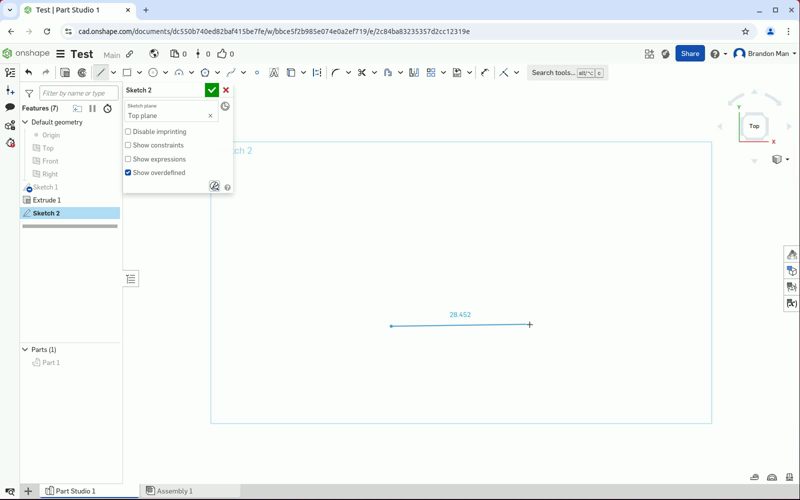
key_up(shift)
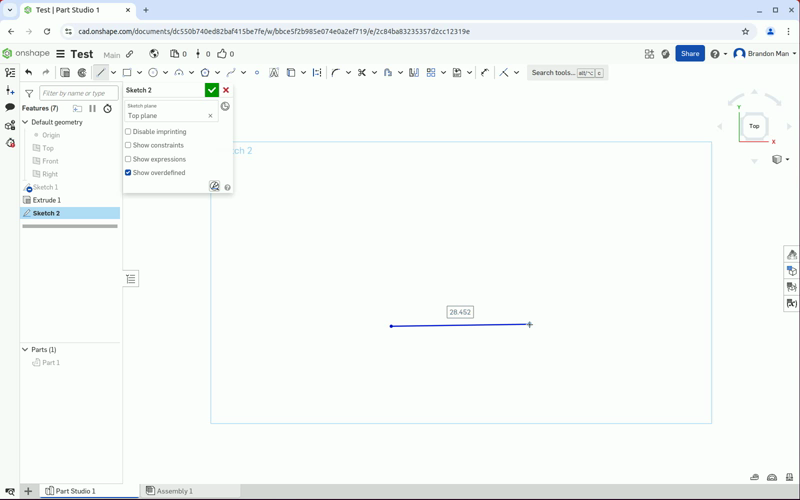
key(esc)
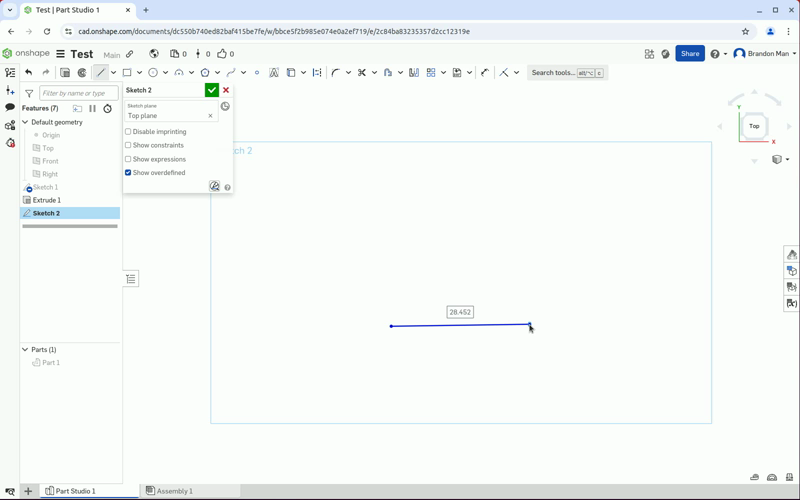
key(a)
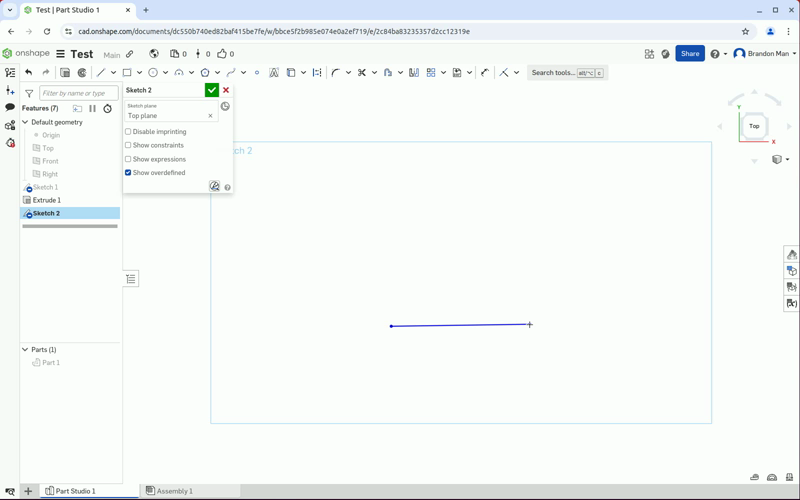
mouse_move(529, 324)
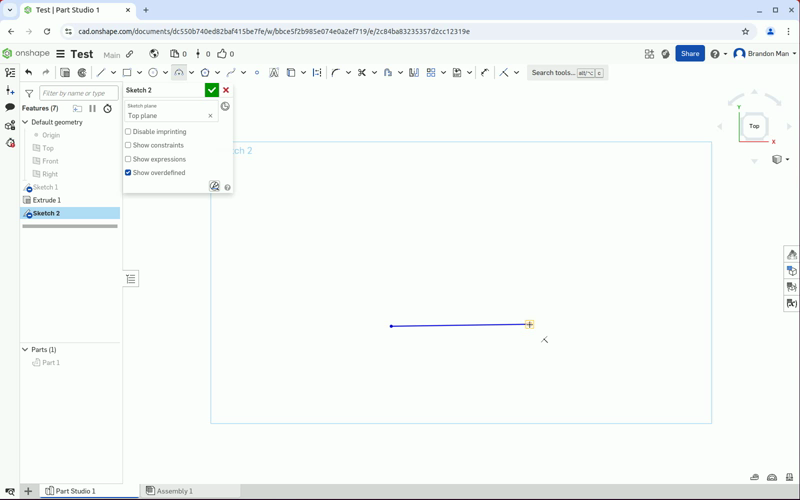
click(529, 324)
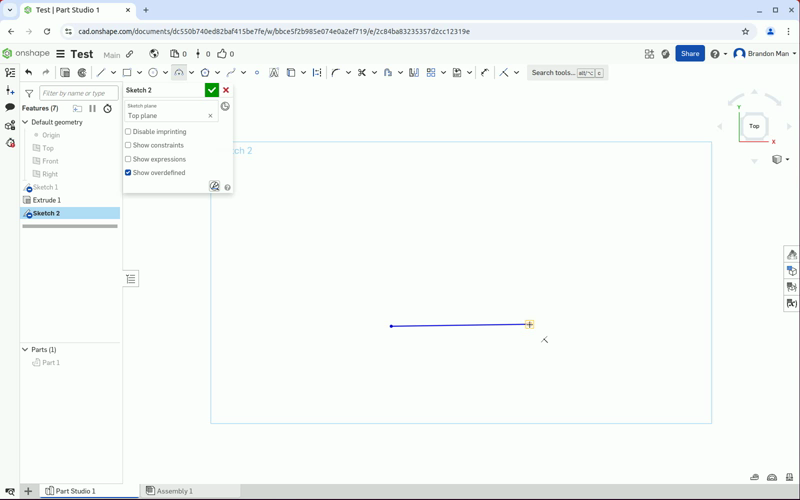
key_down(shift)
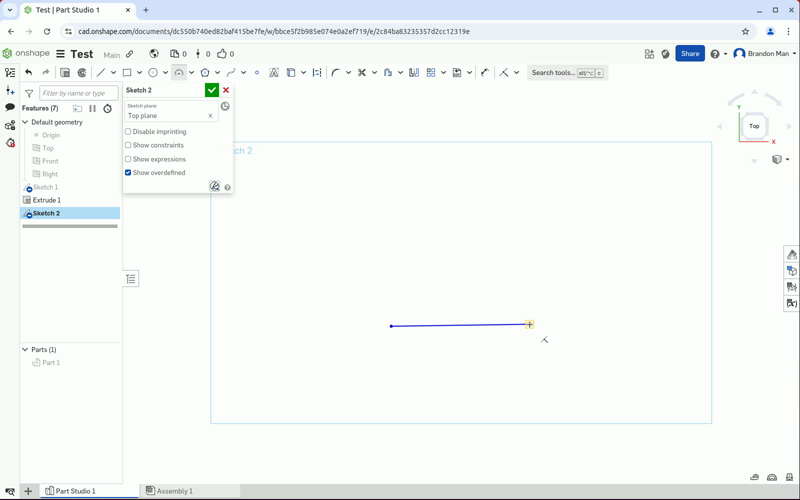
mouse_move(529, 241)
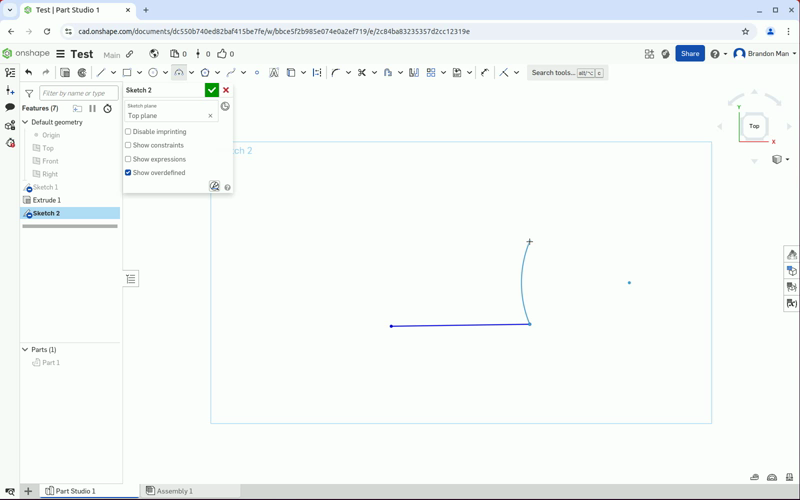
click(529, 241)
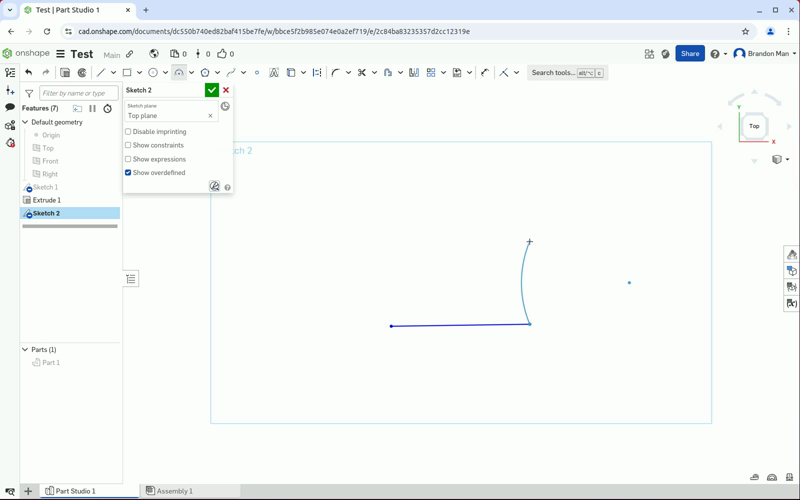
mouse_move(570, 282)
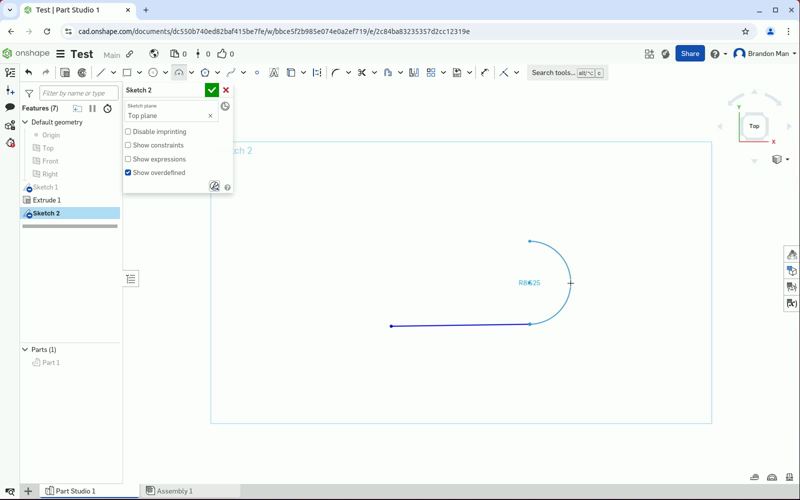
click(570, 282)
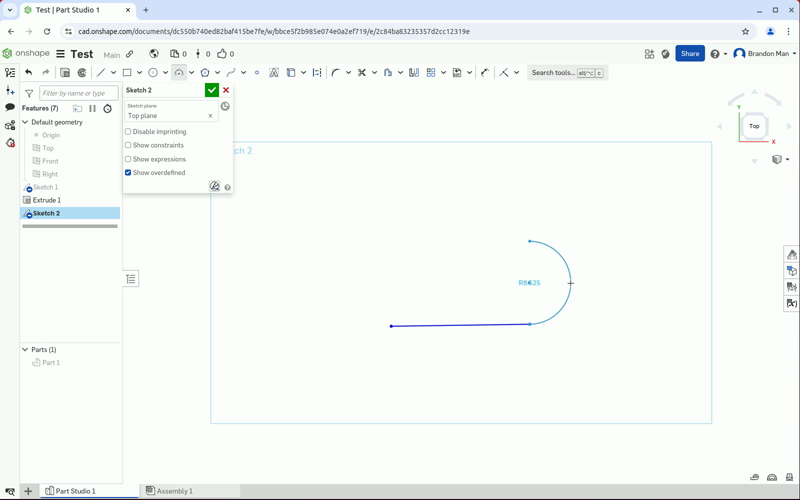
key_up(shift)
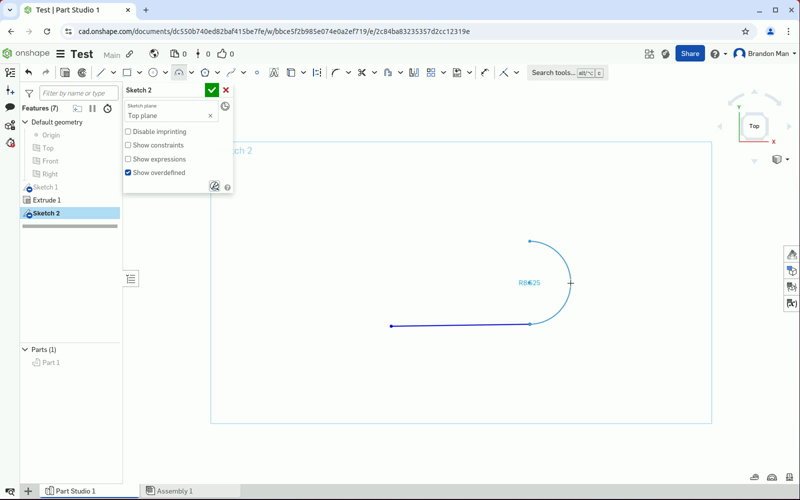
key(esc)
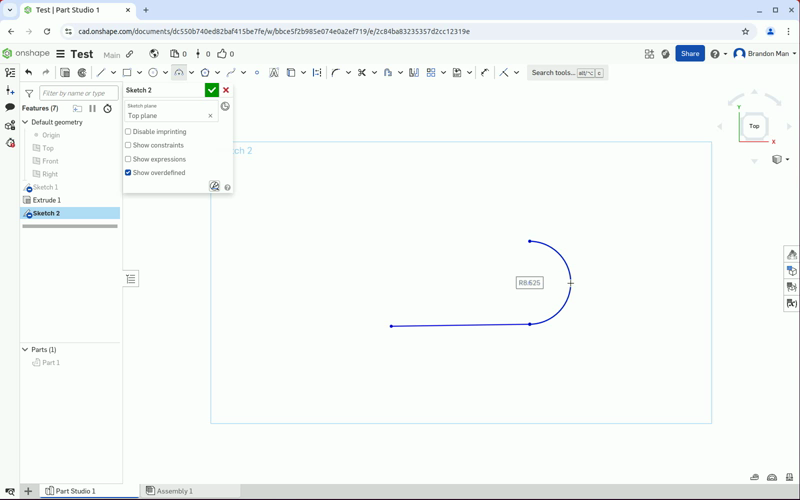
key(l)
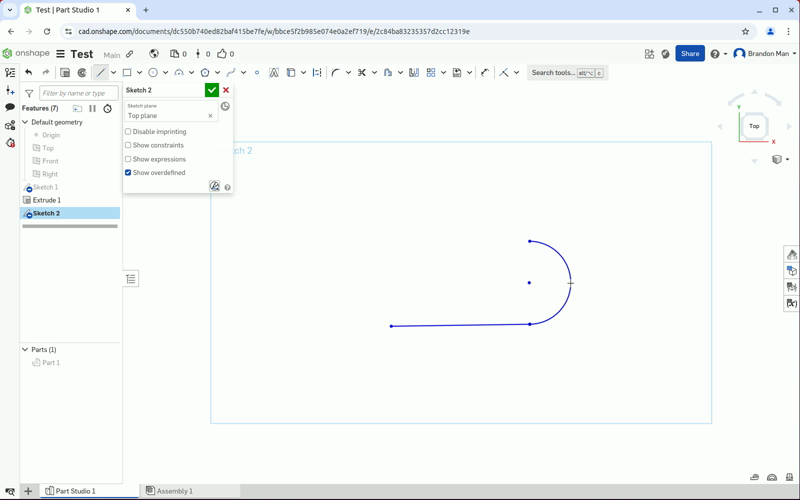
mouse_move(529, 241)
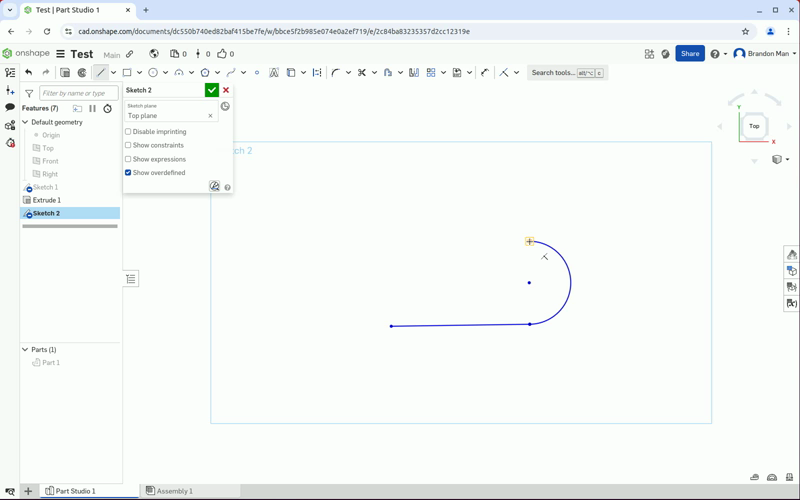
click(529, 241)
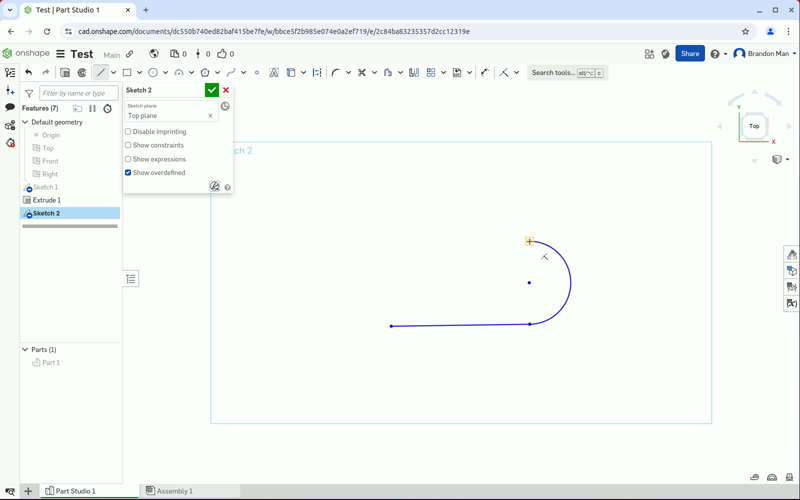
key_down(shift)
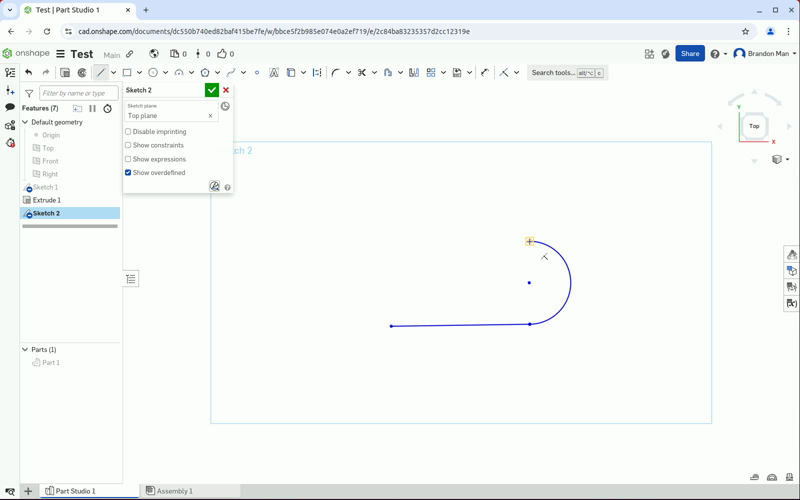
mouse_move(391, 241)
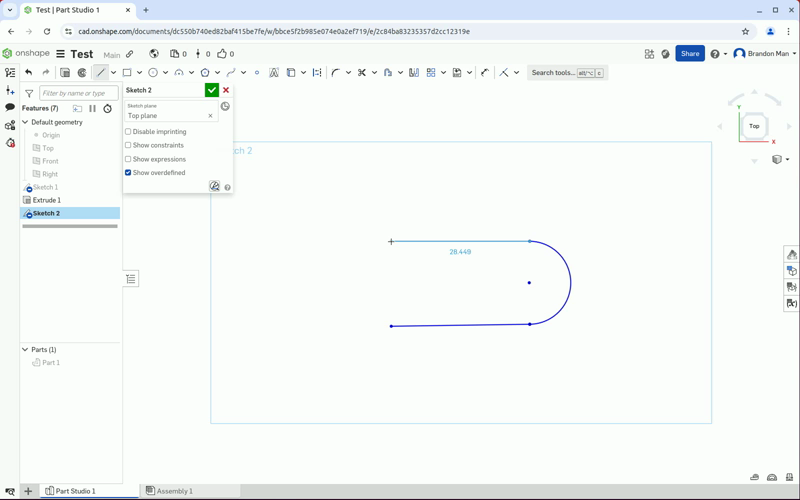
click(391, 241)
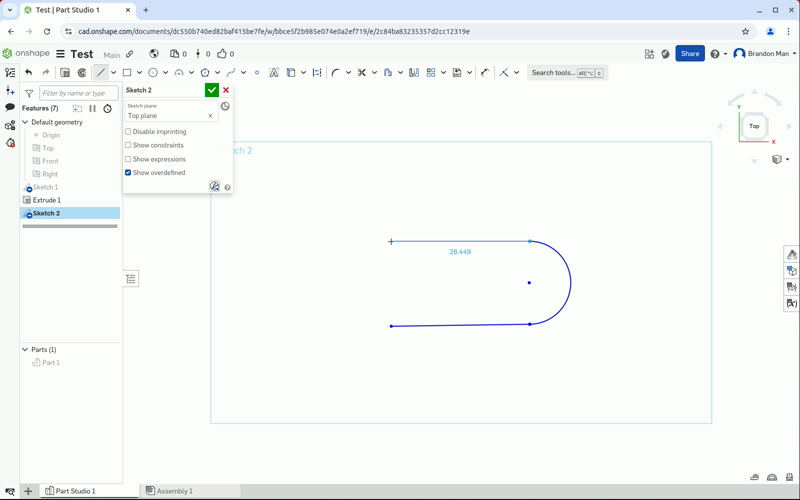
key_up(shift)
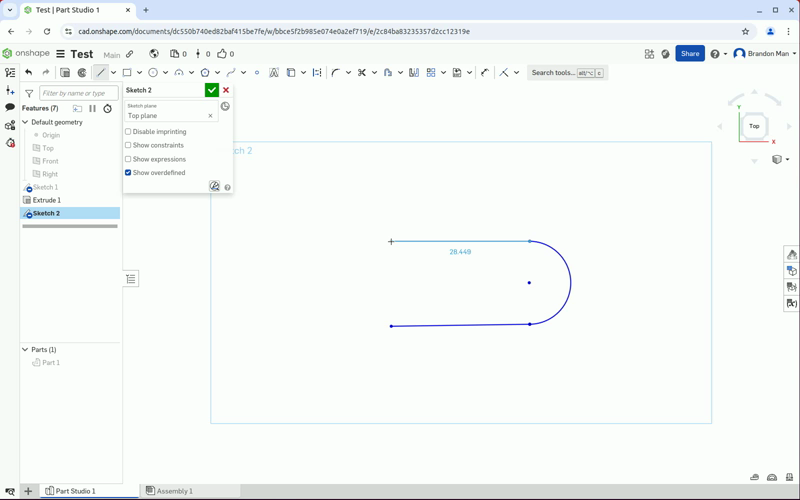
key(esc)
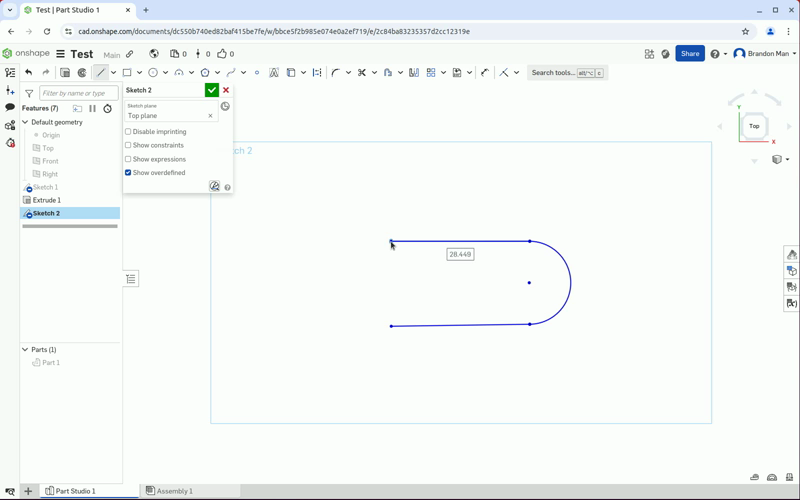
key(a)
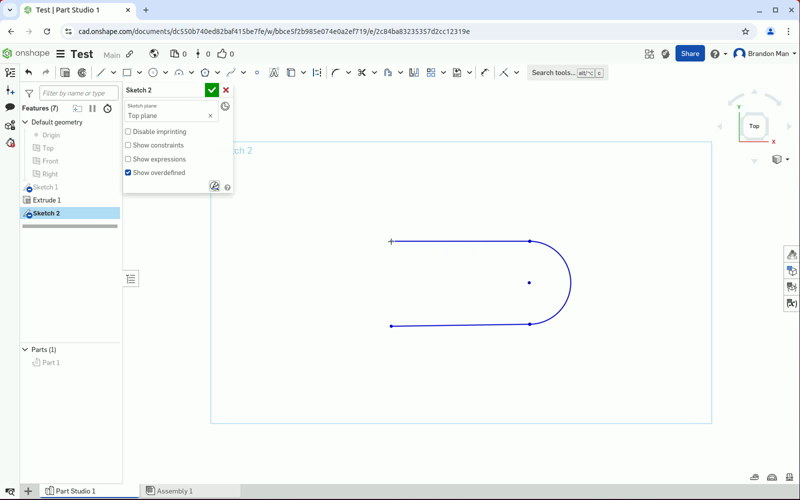
mouse_move(391, 241)
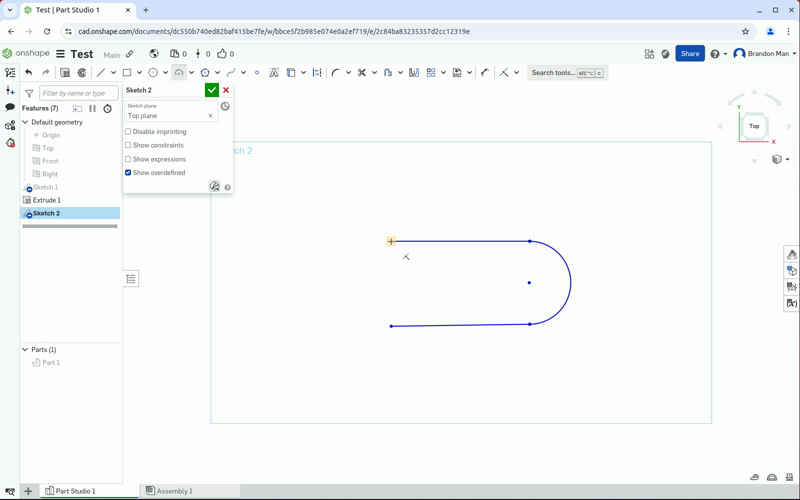
click(391, 241)
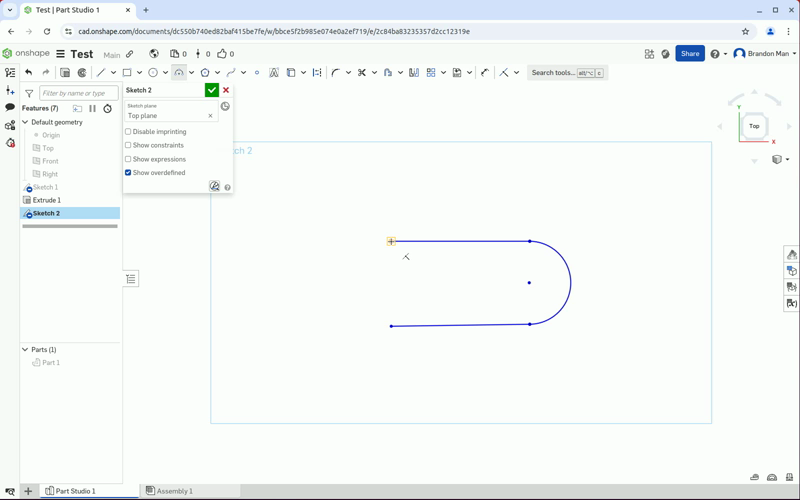
mouse_move(391, 326)
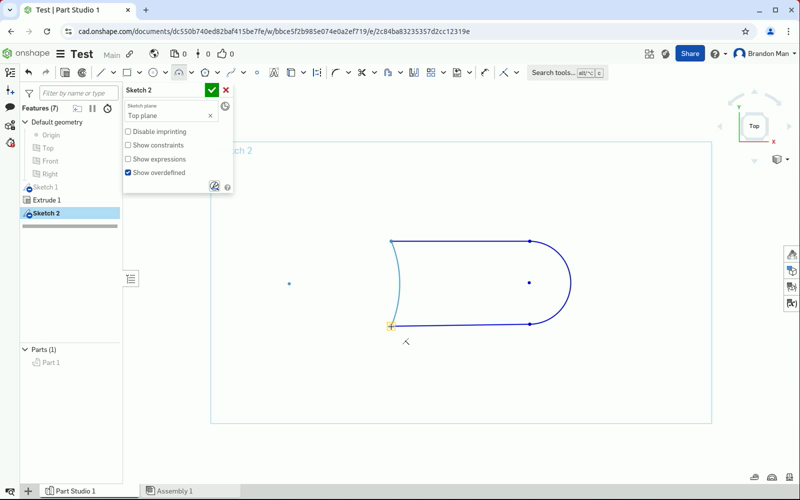
click(391, 326)
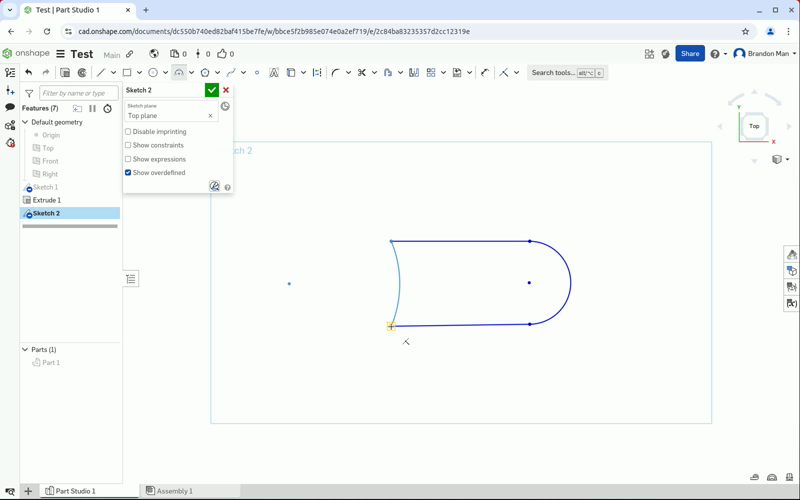
key_down(shift)
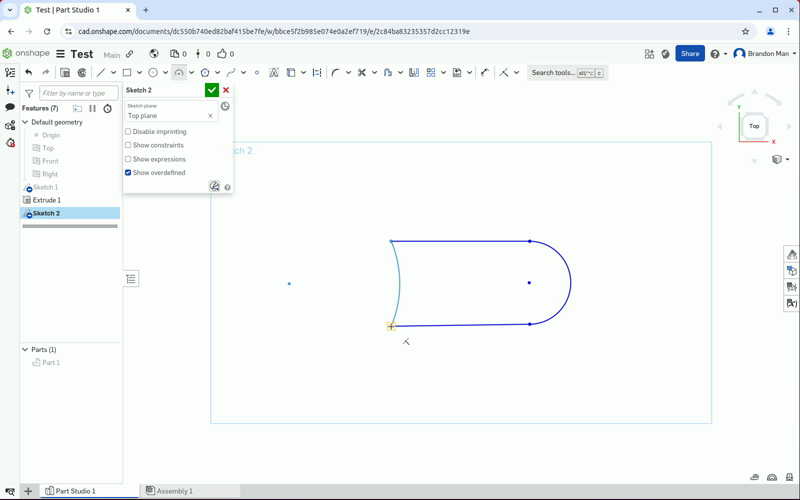
mouse_move(433, 283)
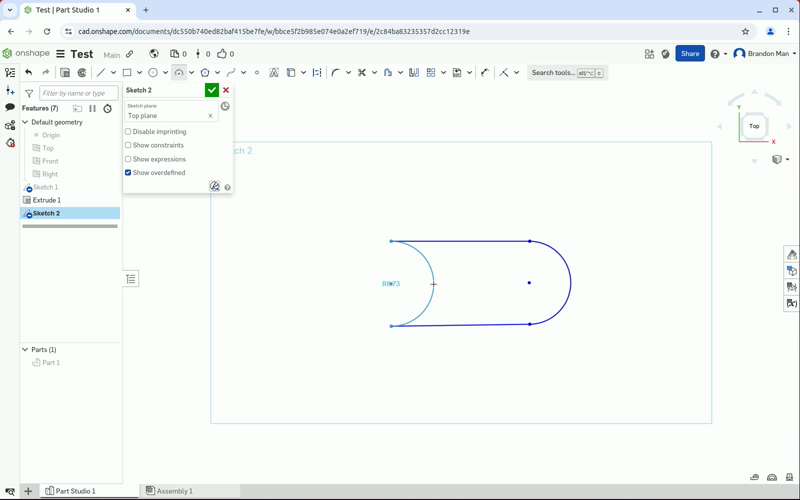
click(433, 283)
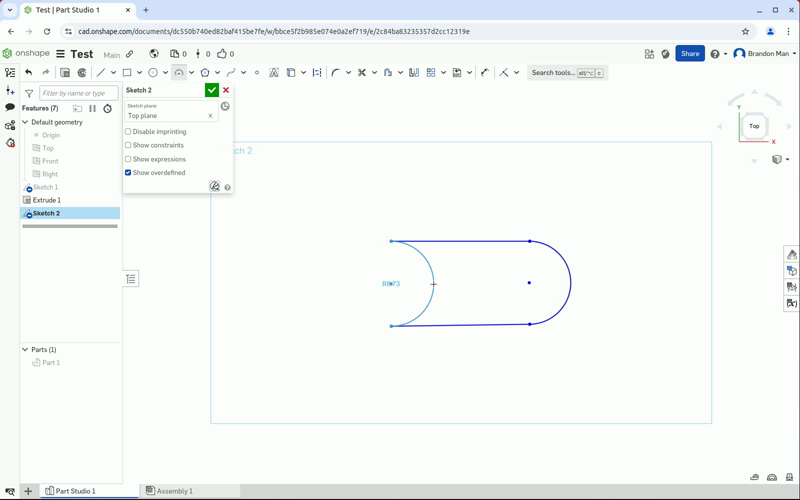
key_up(shift)
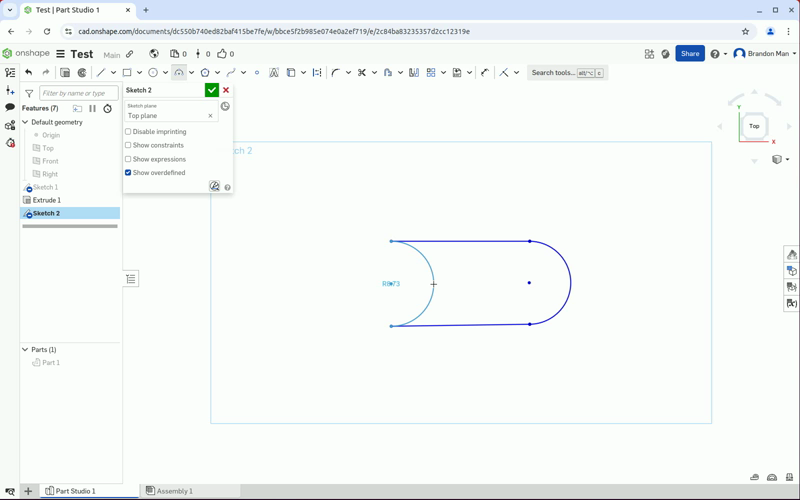
key(esc)
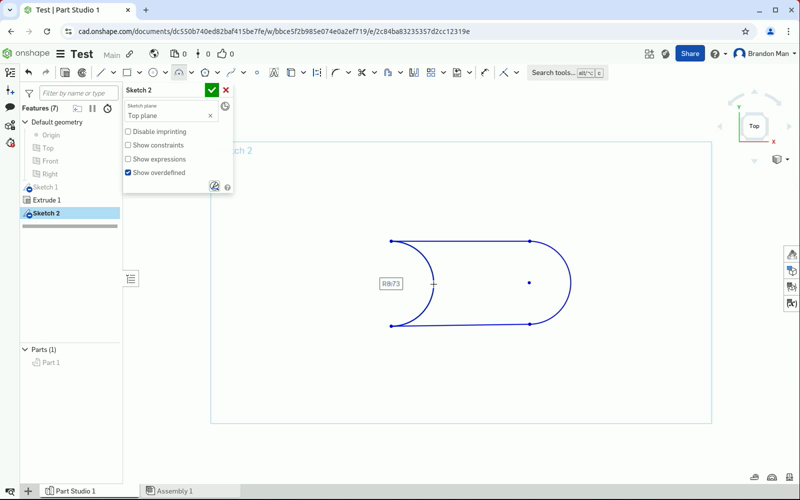
key(c)
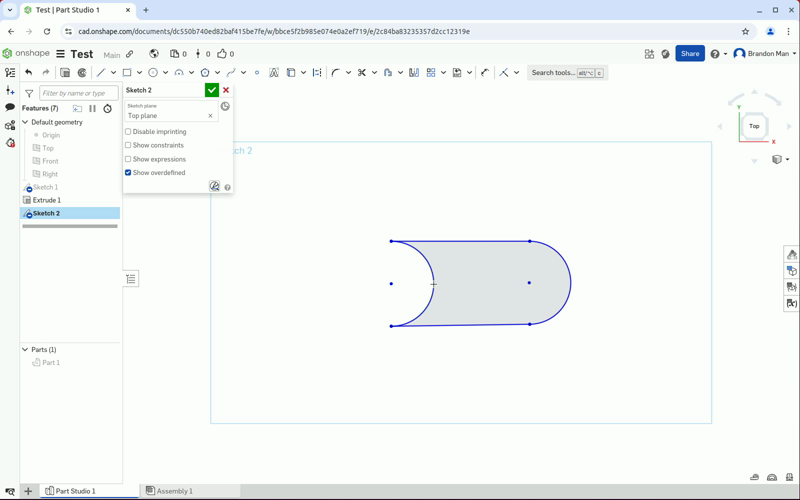
key_down(shift)
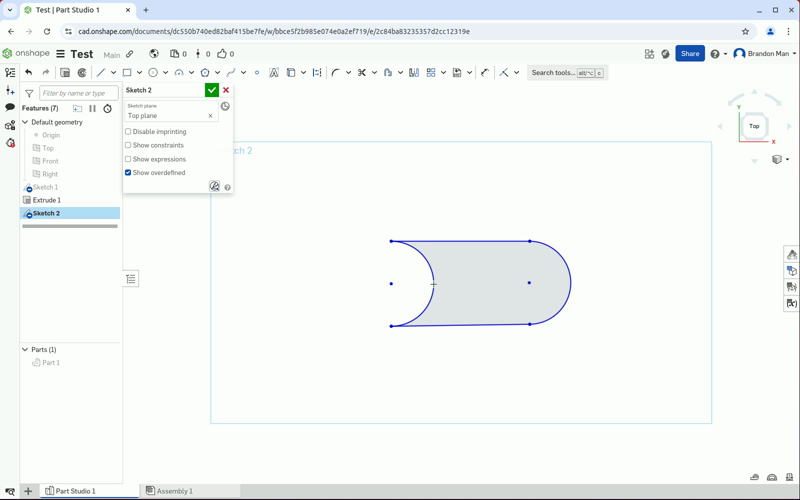
mouse_move(529, 282)
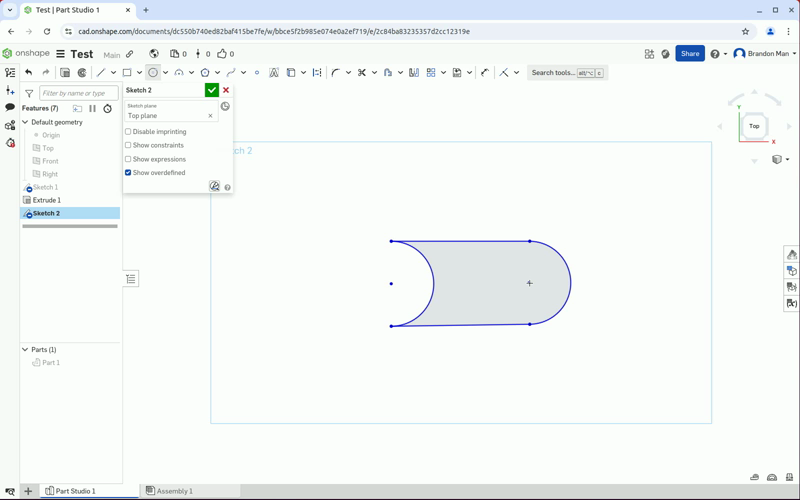
scroll(6)
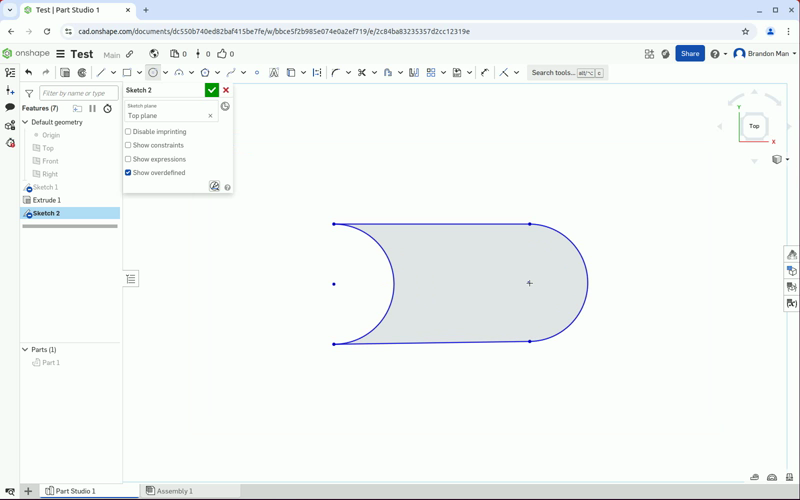
scroll(6)
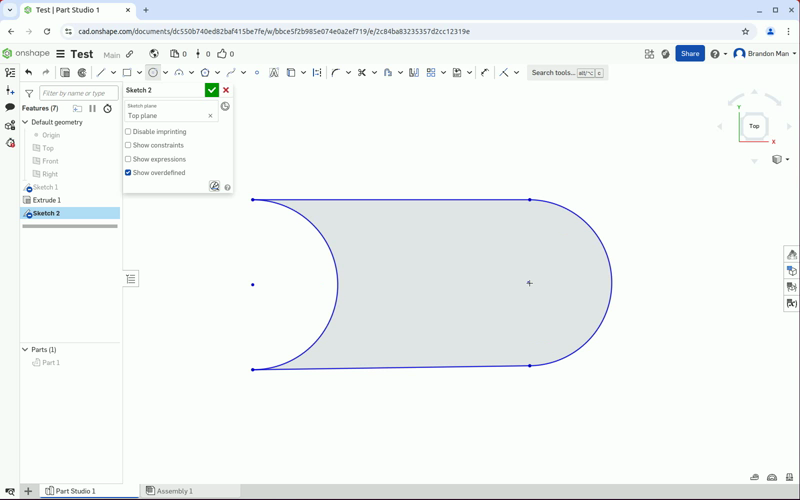
scroll(6)
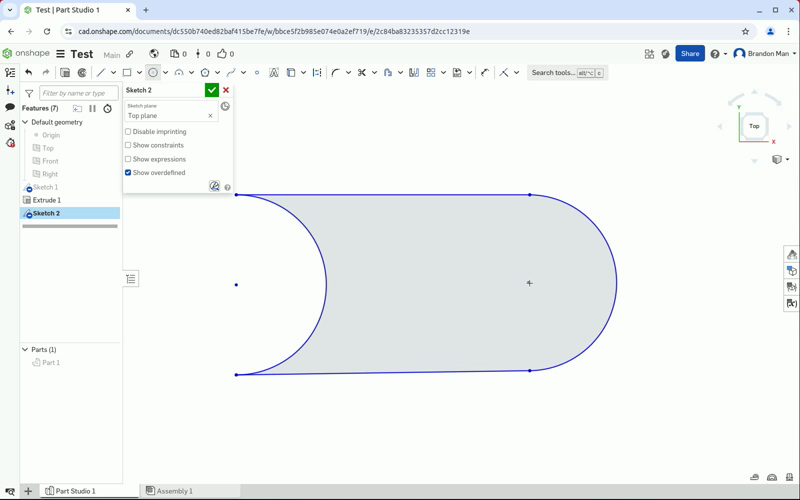
scroll(6)
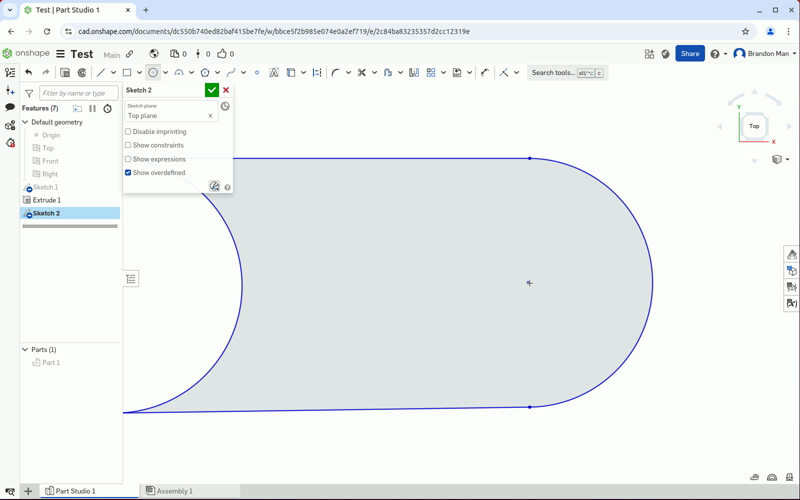
scroll(6)
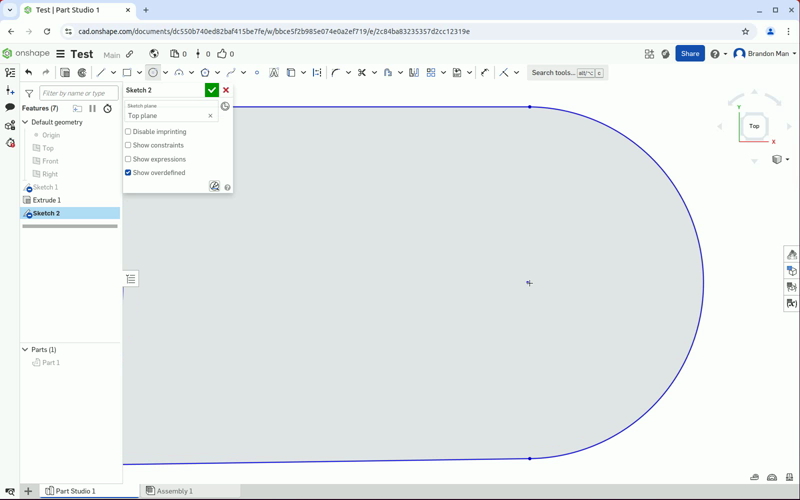
scroll(6)
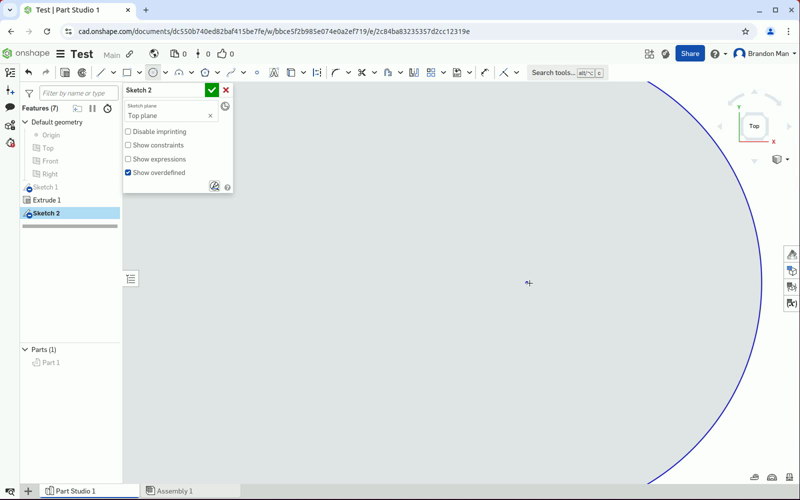
scroll(6)
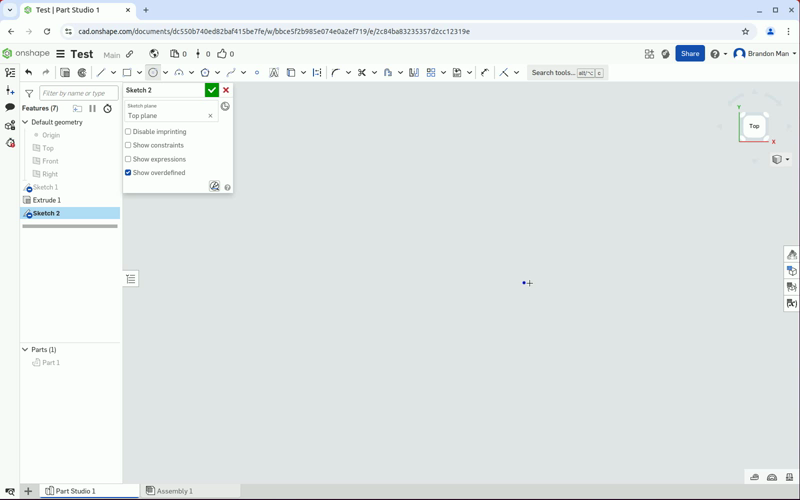
click(529, 282)
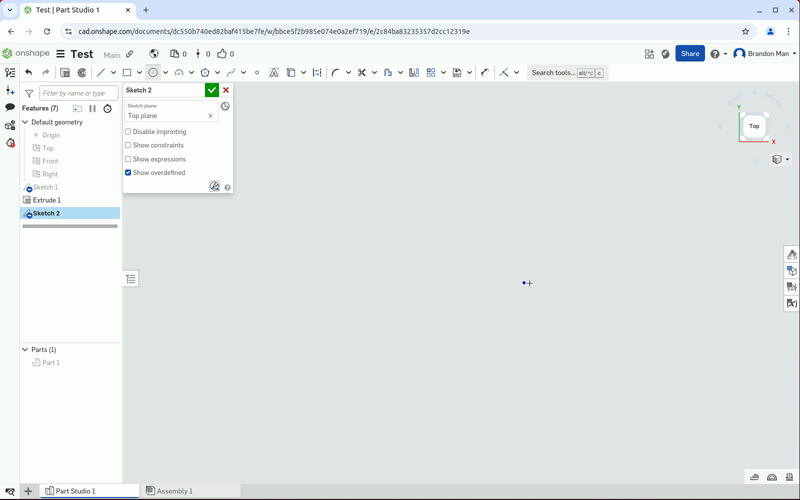
scroll(-6)
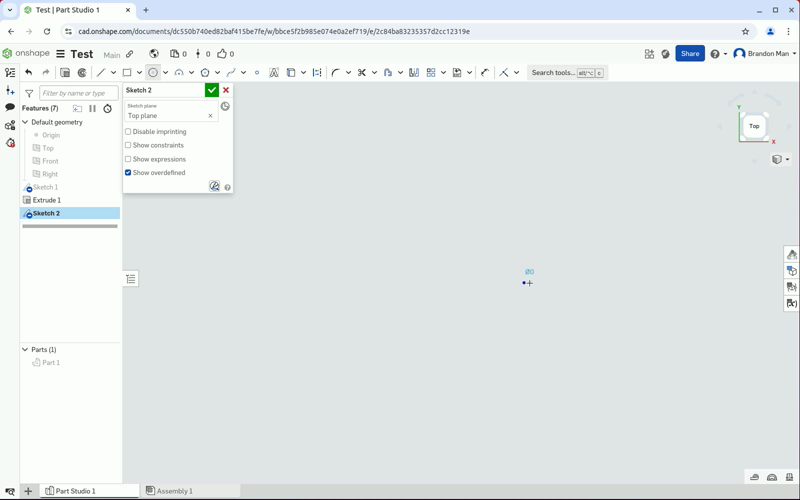
scroll(-6)
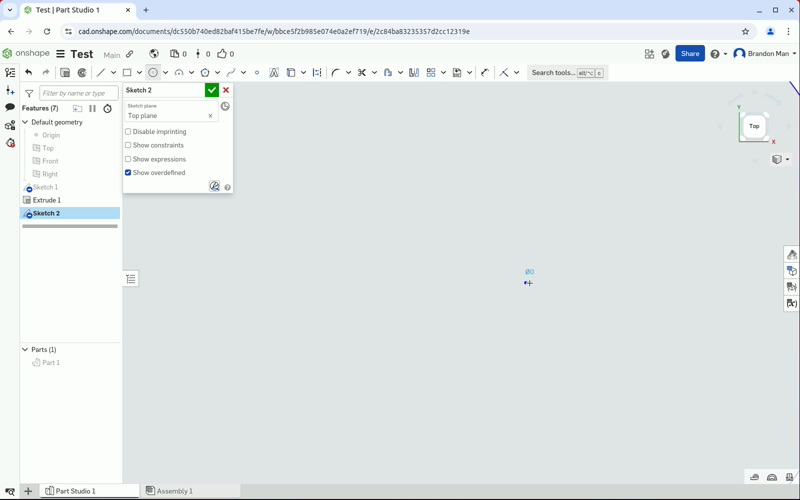
scroll(-6)
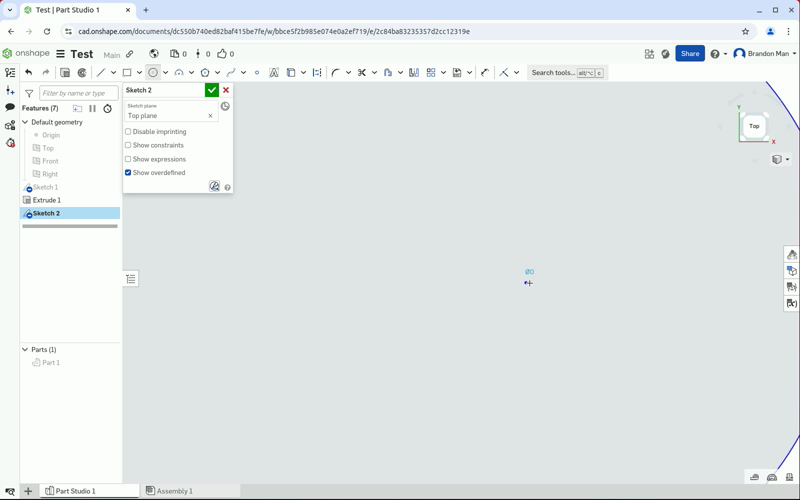
scroll(-6)
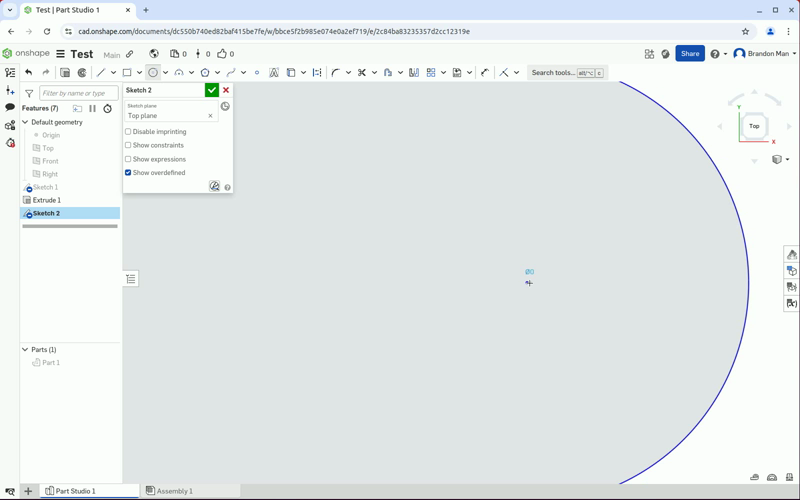
scroll(-6)
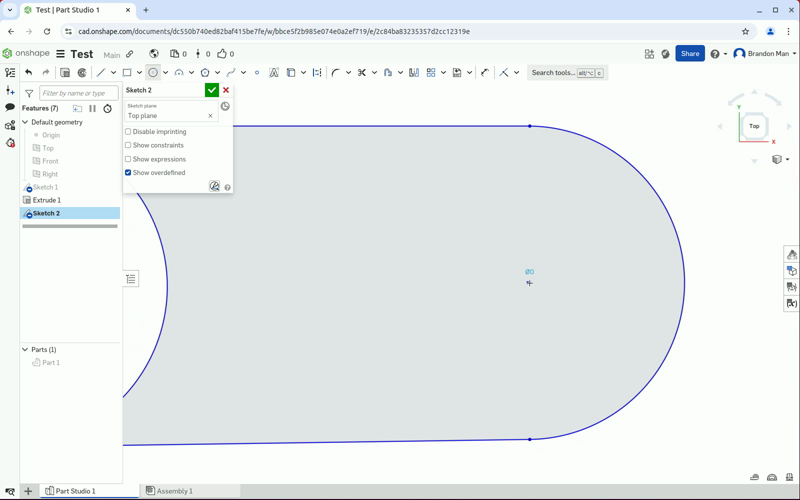
scroll(-6)
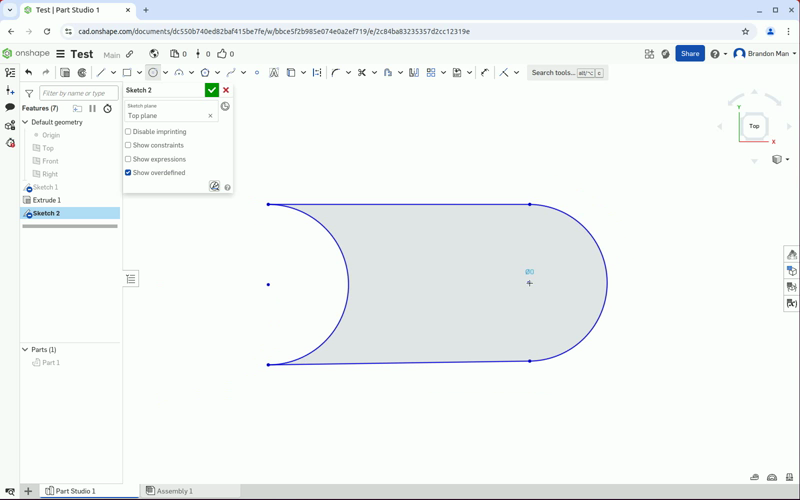
scroll(-6)
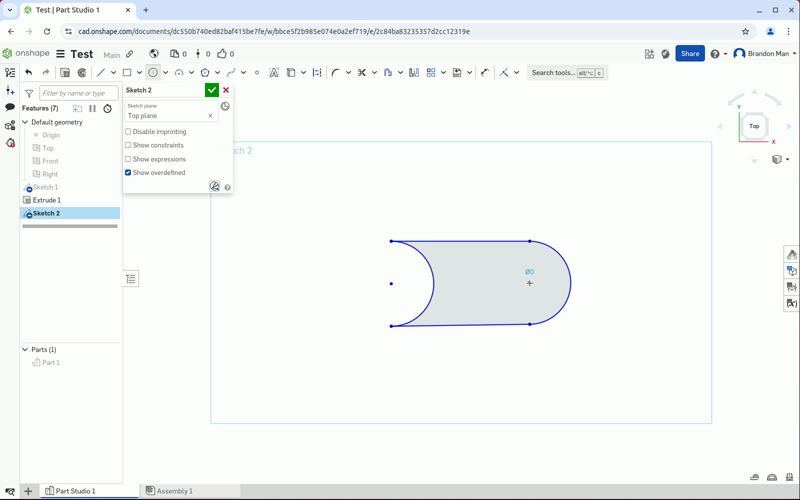
key_up(shift)
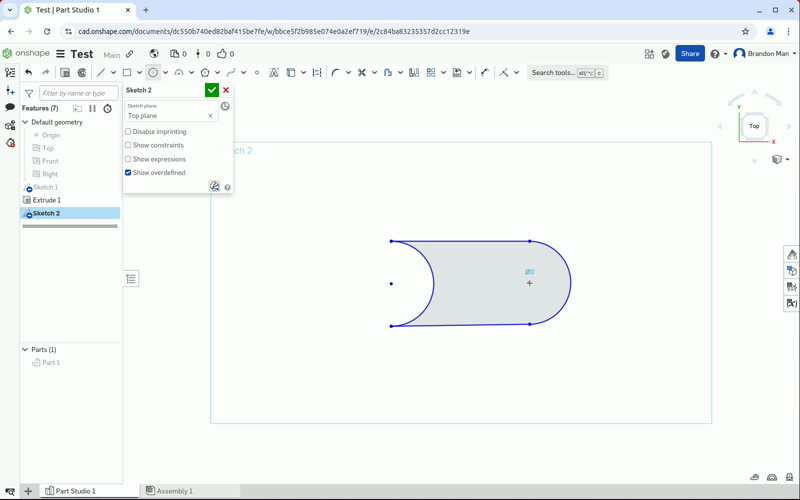
mouse_move(554, 282)
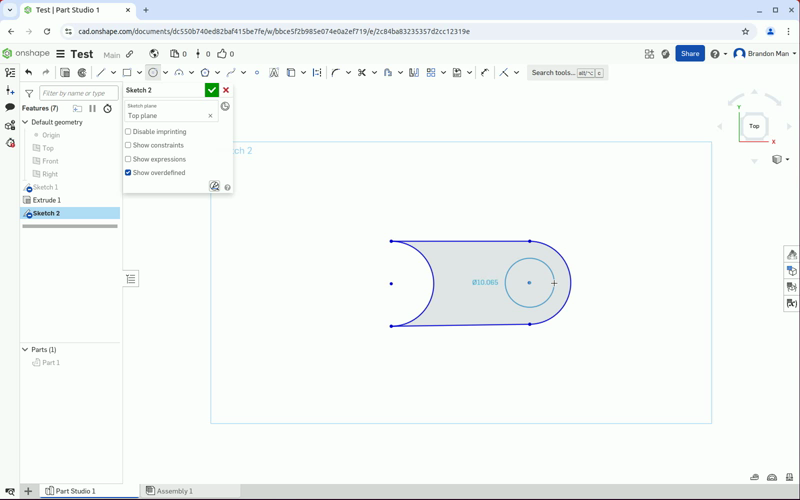
click(554, 282)
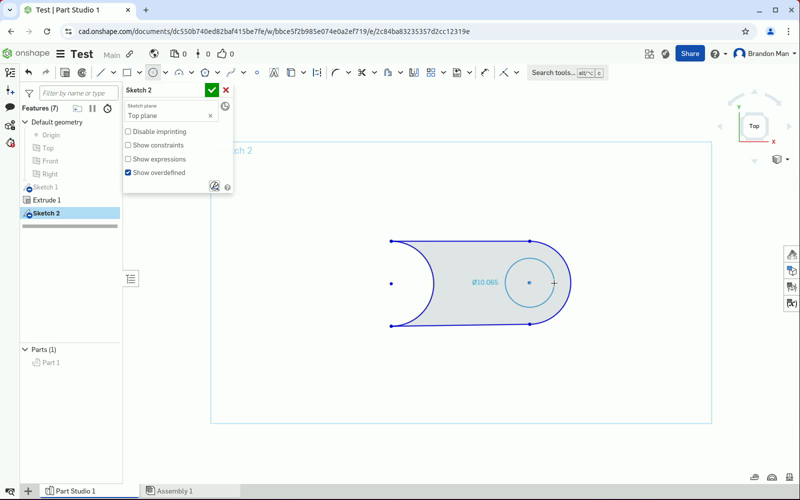
key(esc)
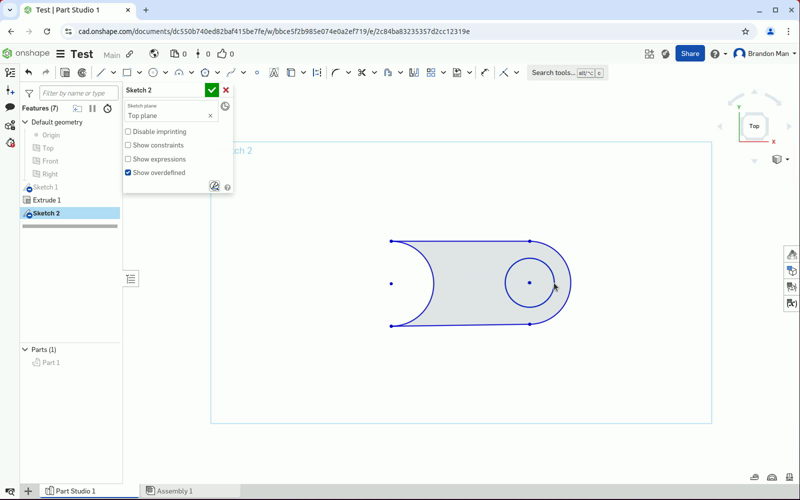
mouse_move(445, 313)
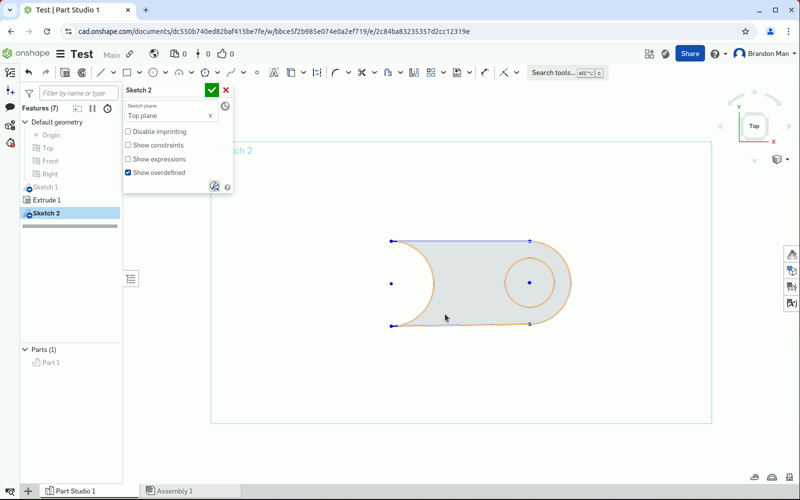
click(445, 313)
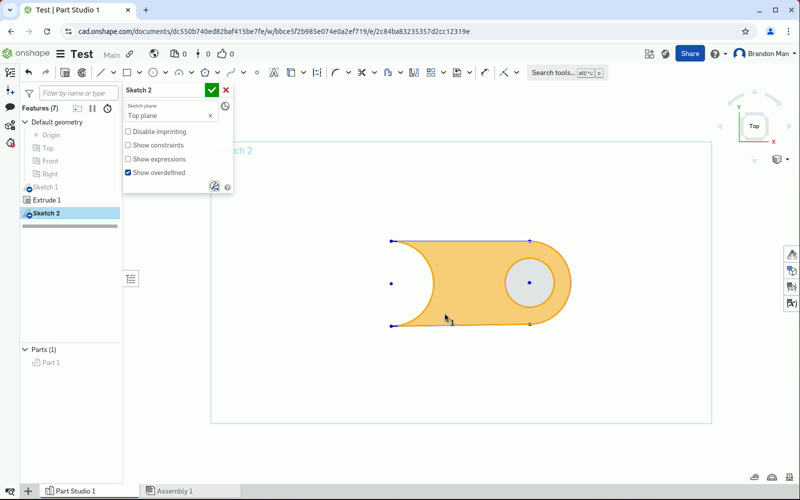
mouse_move(73, 352)
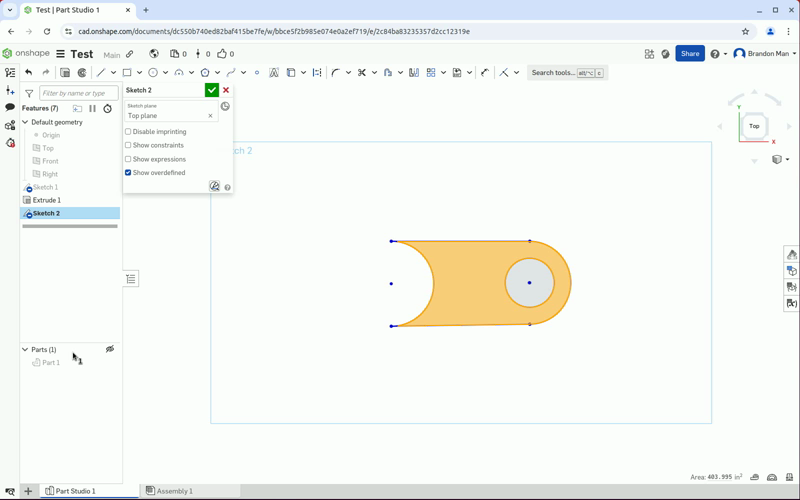
key(shift+y)
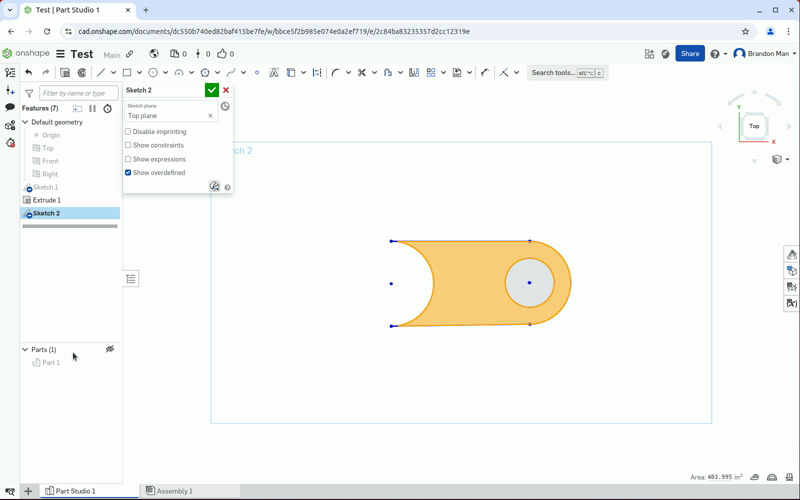
key(shift+e)
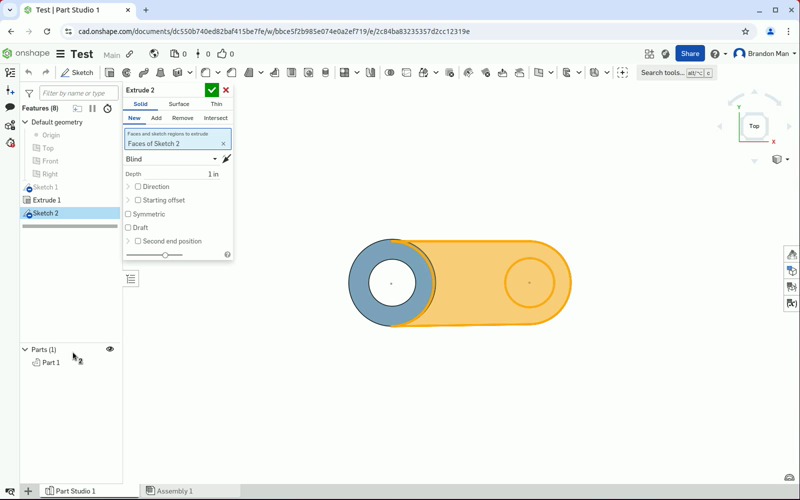
mouse_move(143, 106)
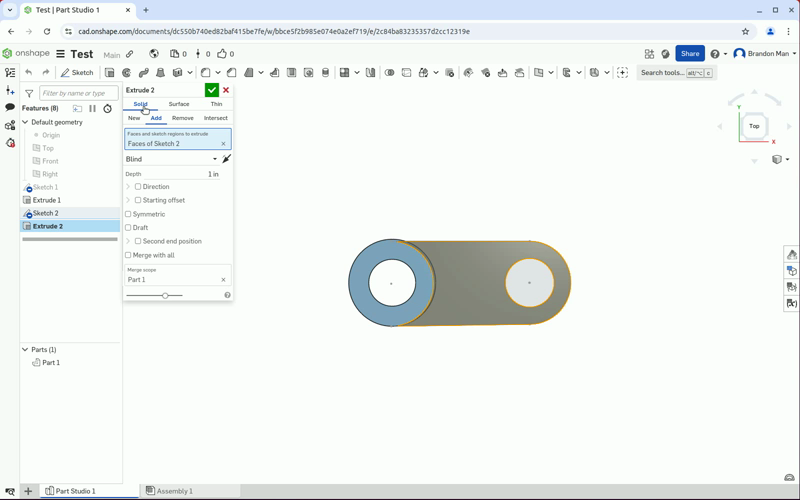
click(143, 106)
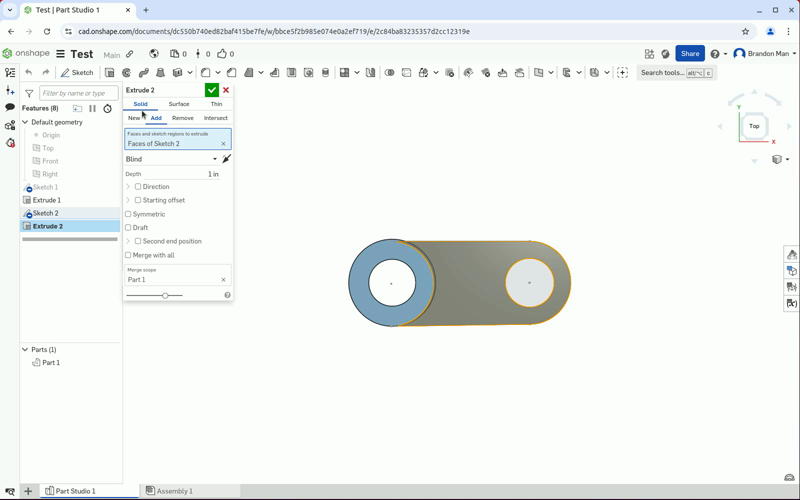
mouse_move(137, 120)
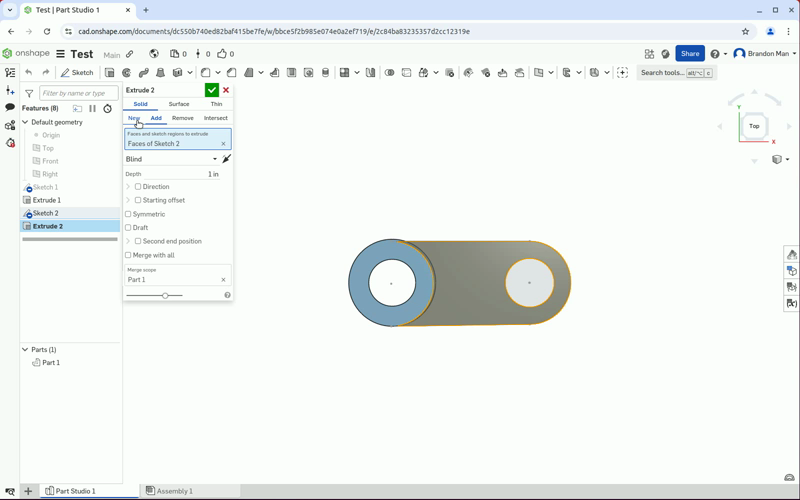
click(137, 120)
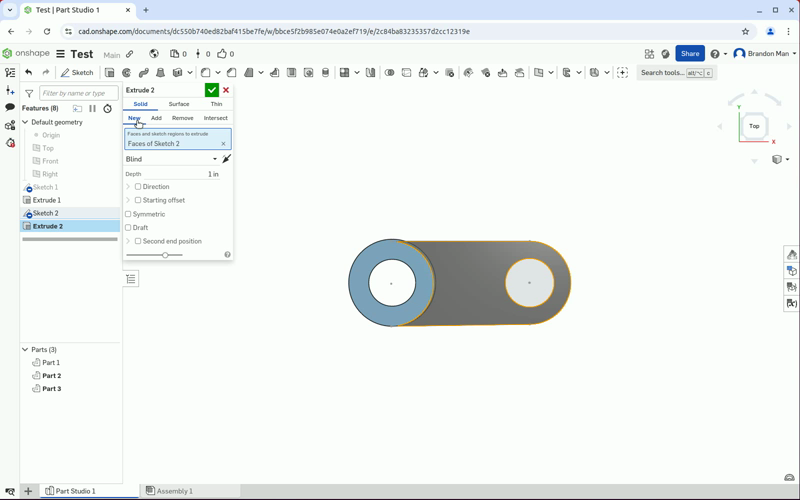
key(tab, 4)
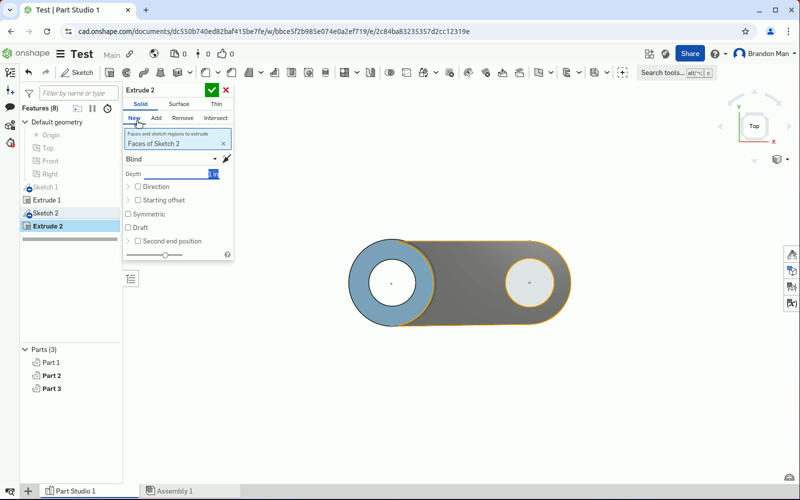
text(7.703)
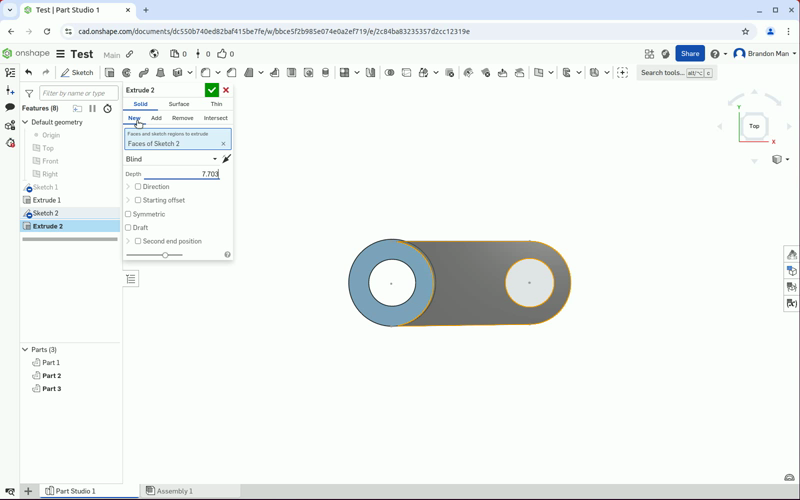
key(enter)
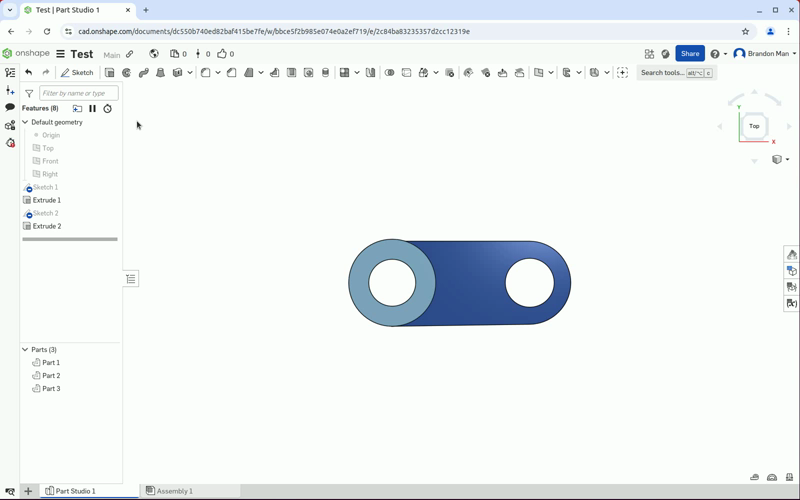
key(shift+h)
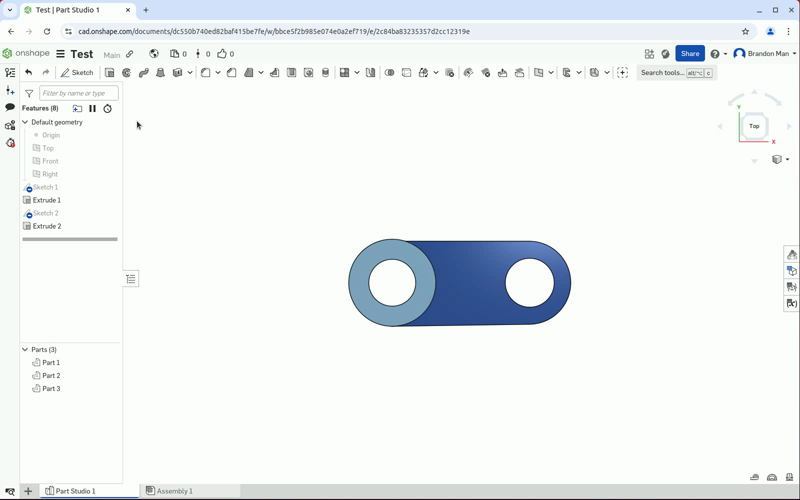
key(shift+h)
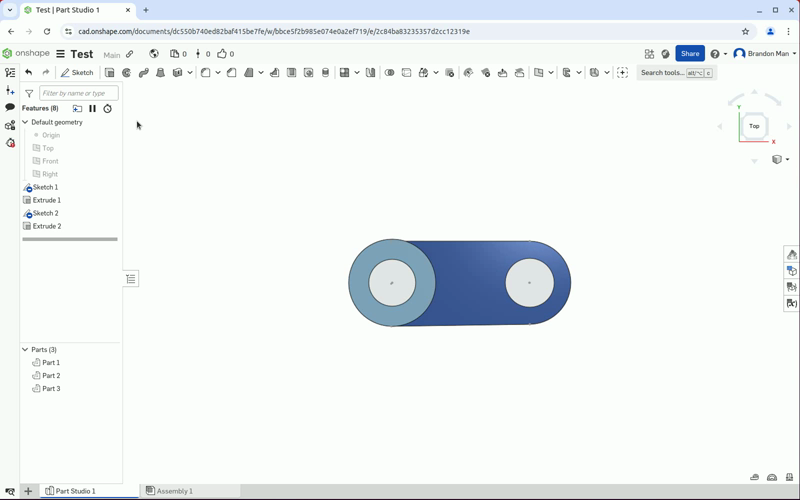
key(shift+7)
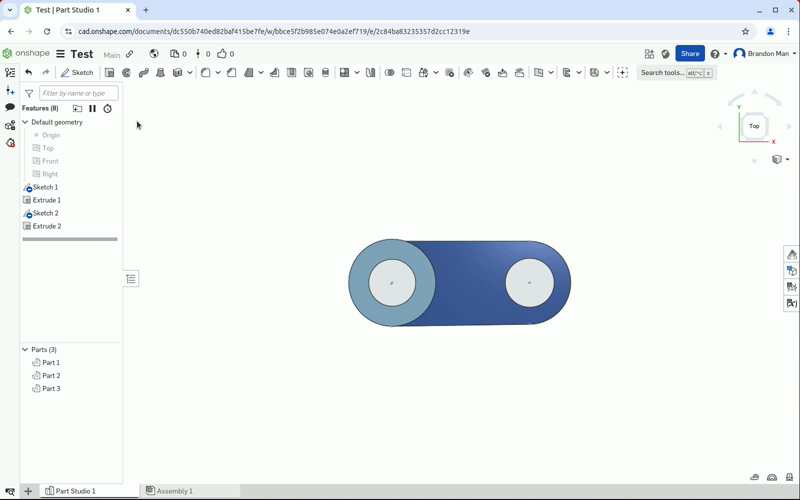
key(up, 3)
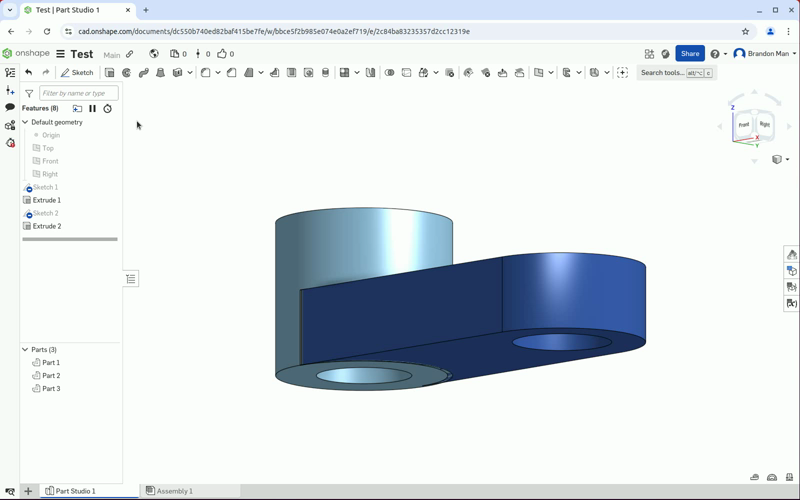
key(left, 3)
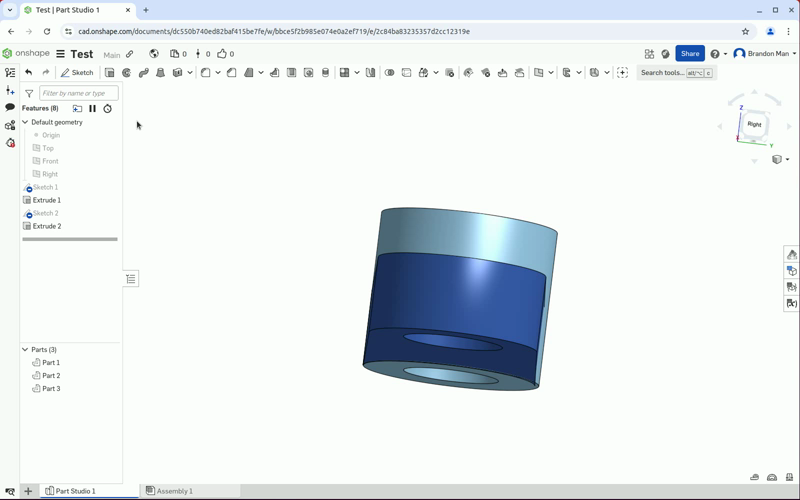
key(right, 3)
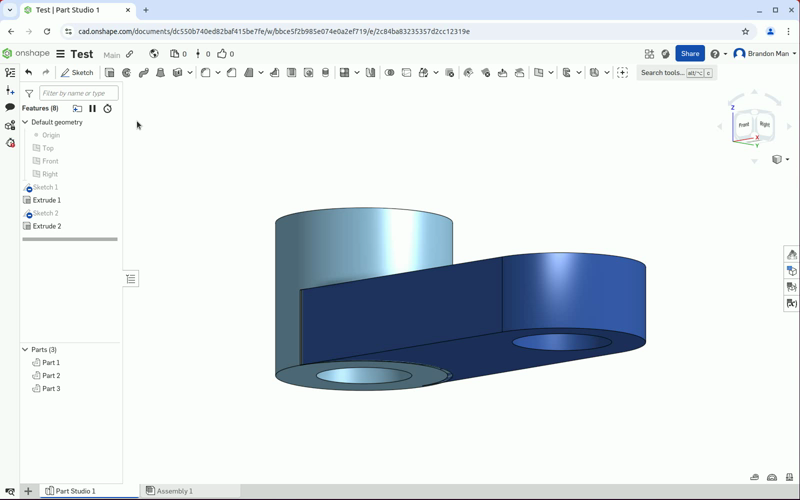
key(down, 3)
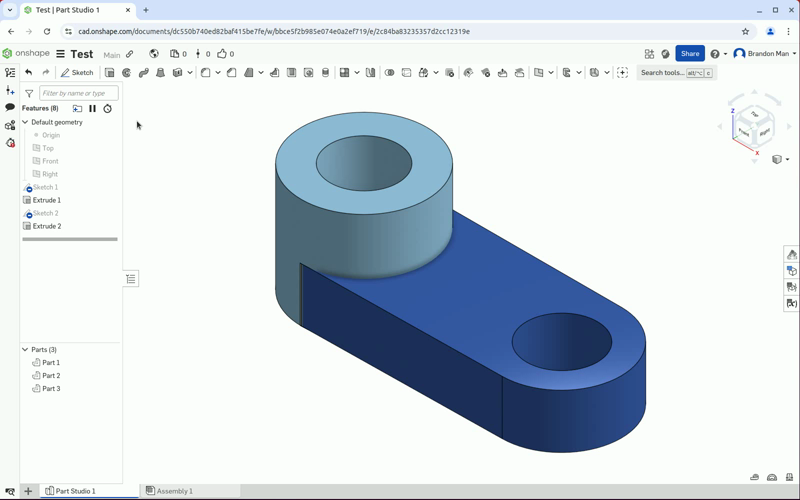
mouse_move(73, 189)
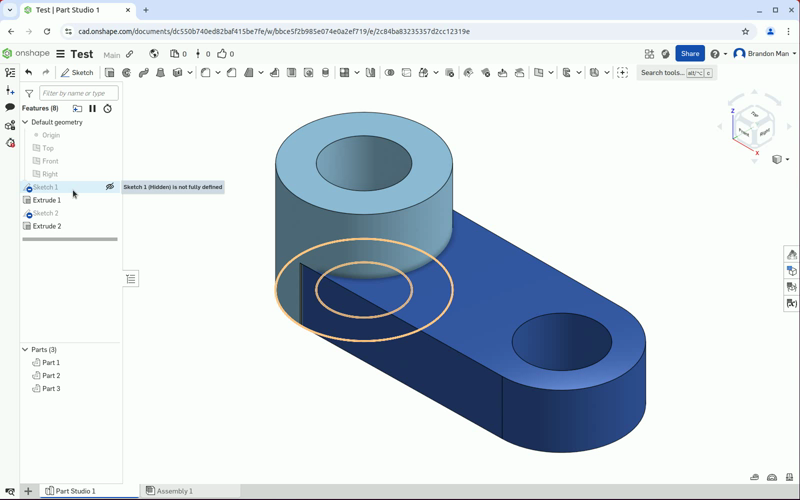
click(73, 189)